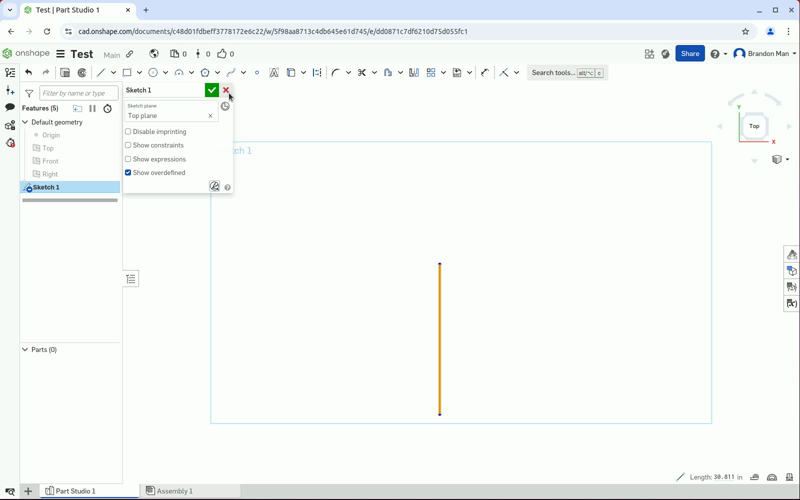
key(shift+h)
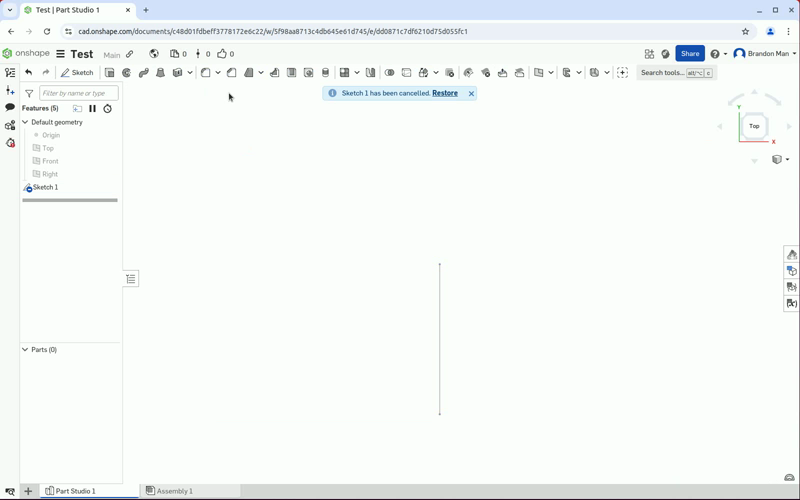
key(shift+s)
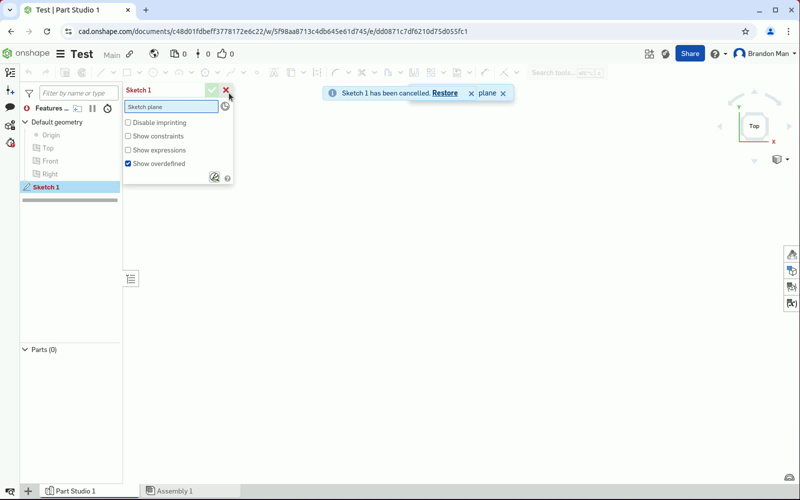
mouse_move(73, 150)
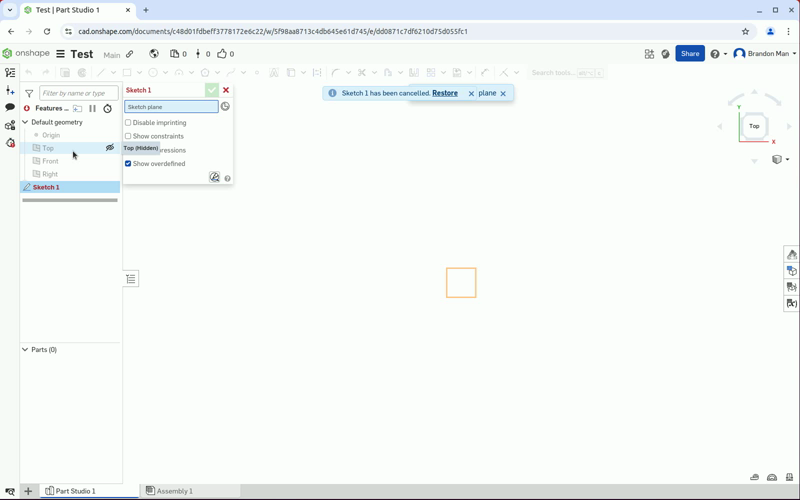
click(73, 150)
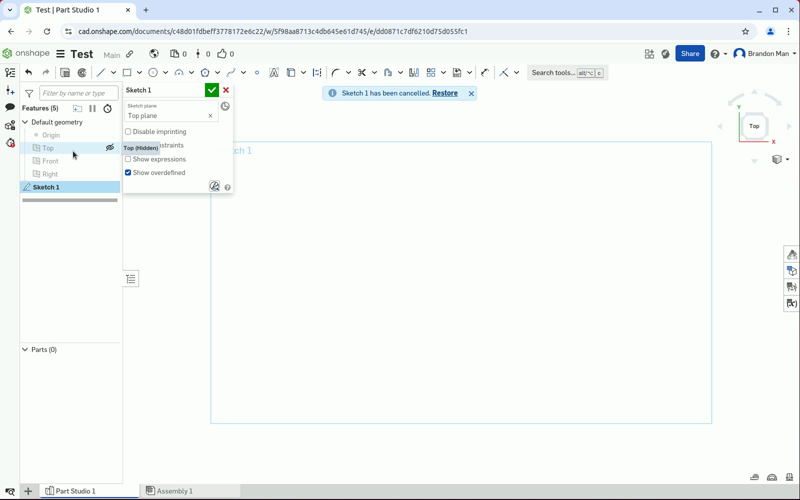
mouse_move(73, 352)
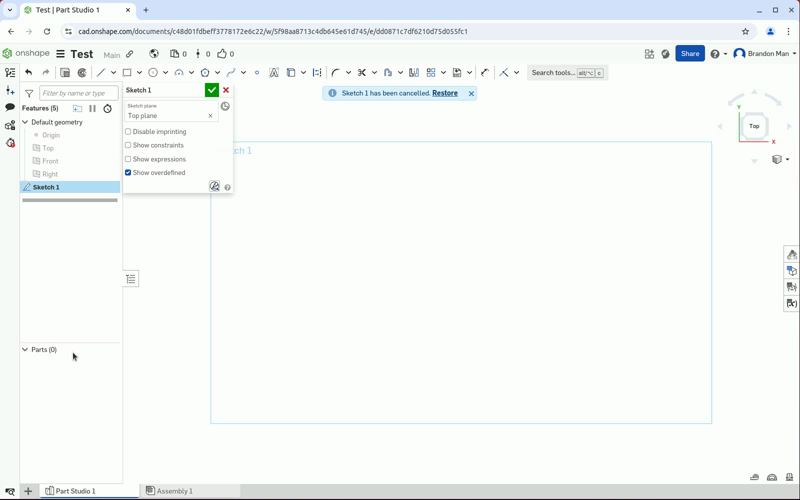
key(y)
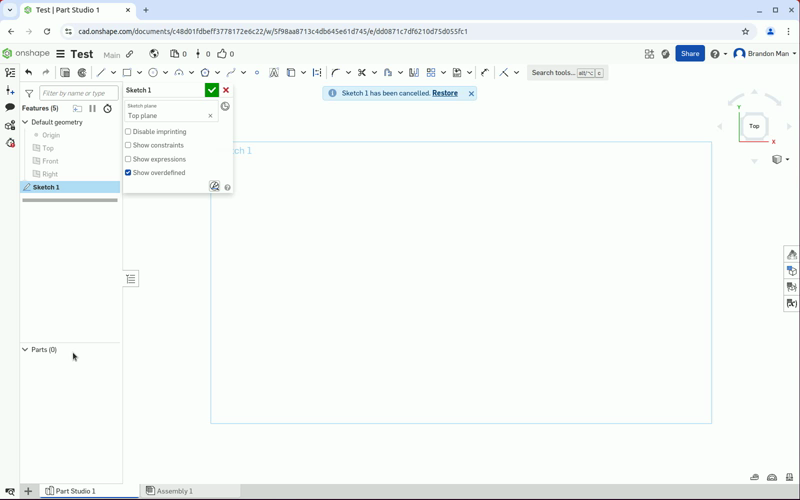
key(c)
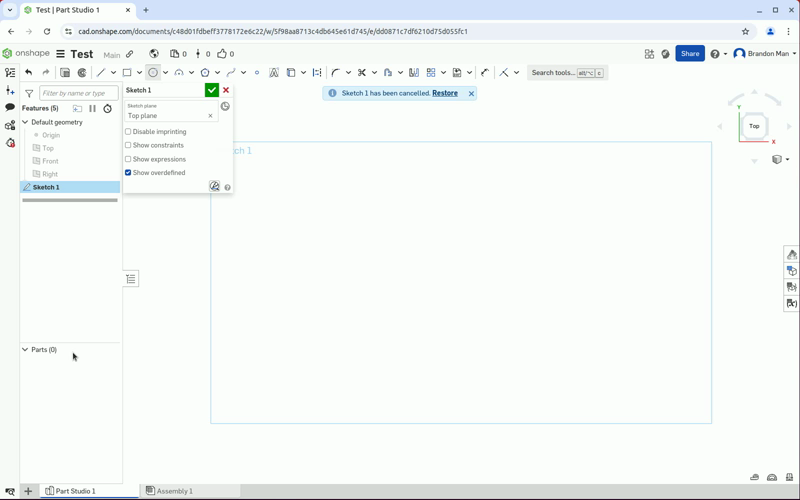
key_down(shift)
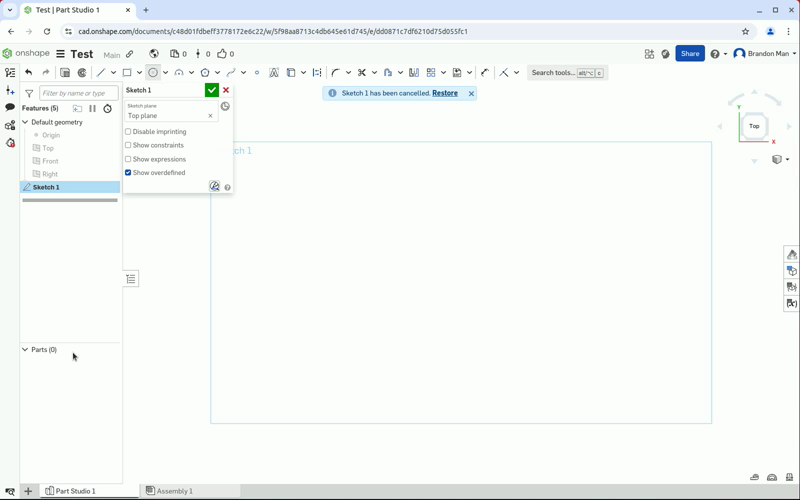
mouse_move(460, 282)
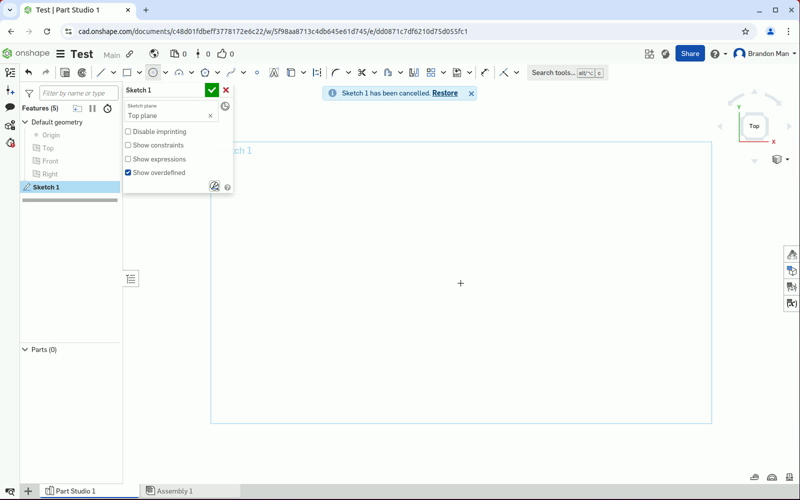
click(460, 282)
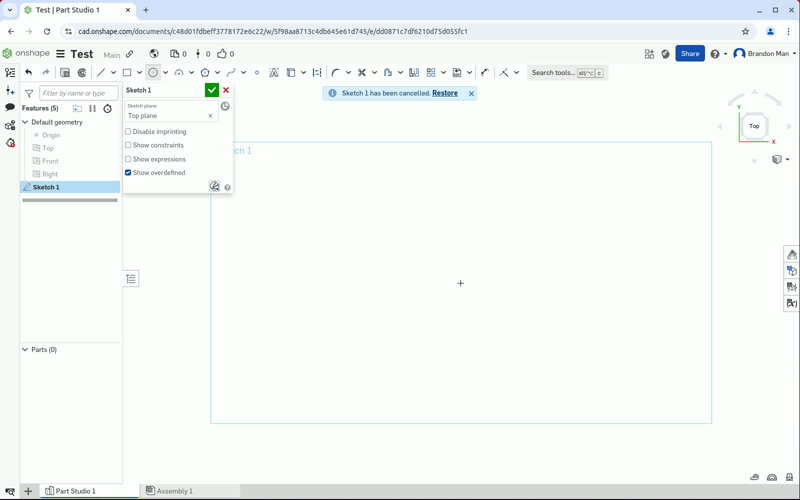
key_up(shift)
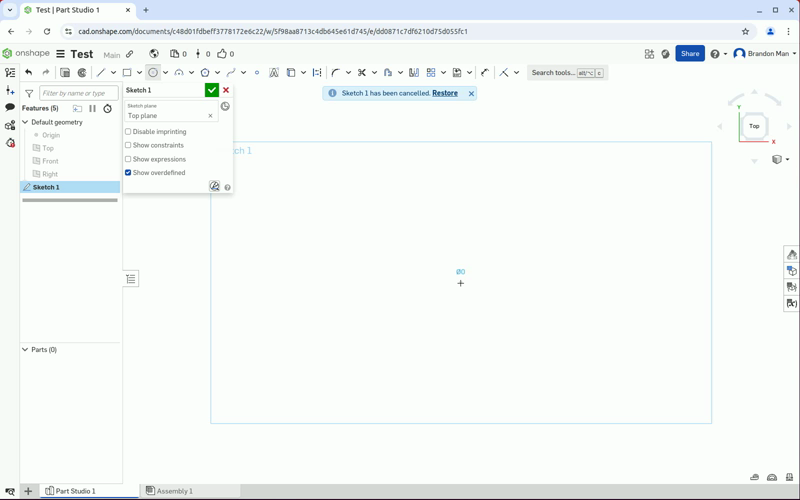
mouse_move(512, 282)
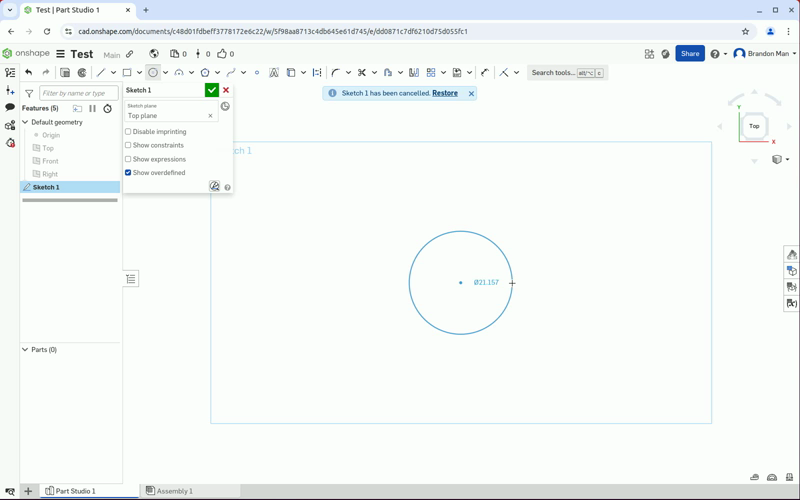
click(512, 282)
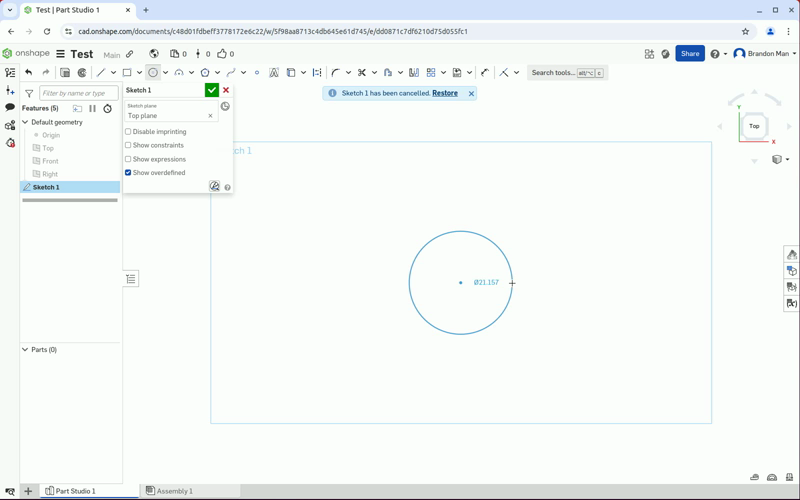
key(esc)
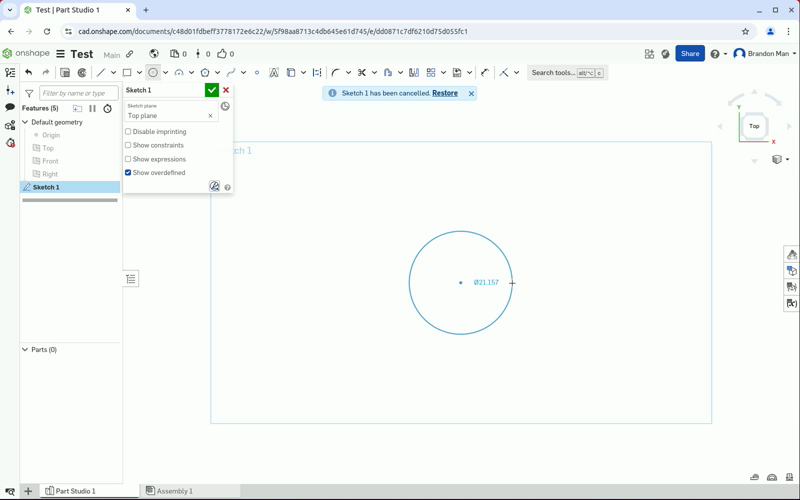
key(c)
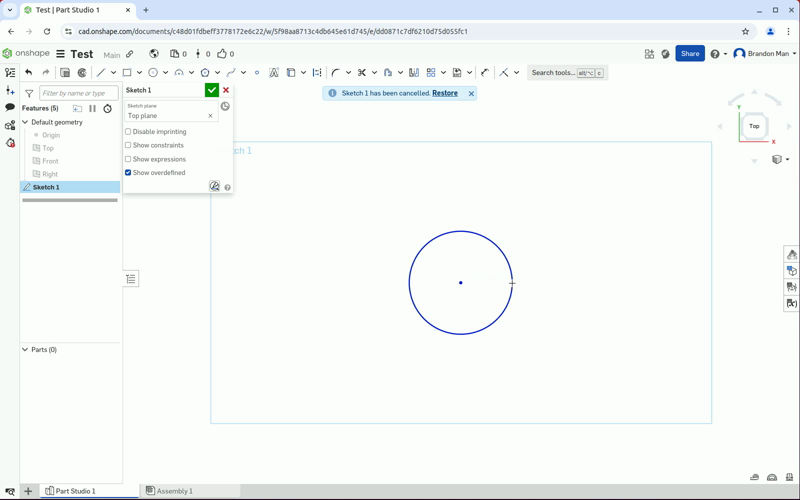
key_down(shift)
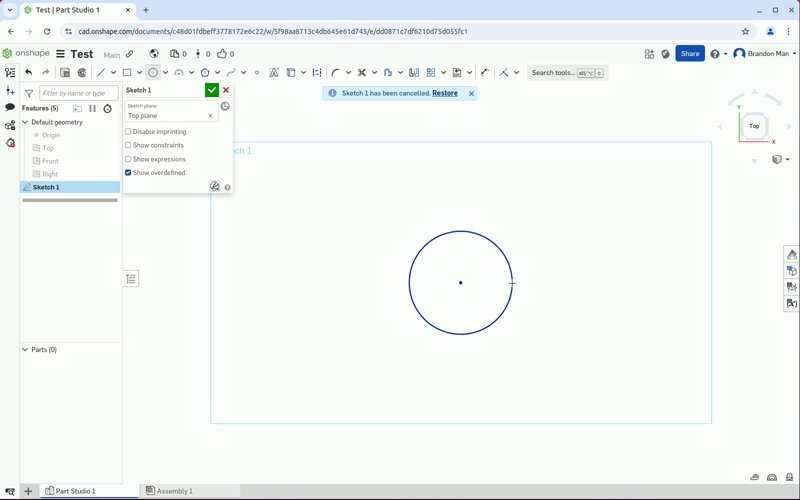
mouse_move(460, 282)
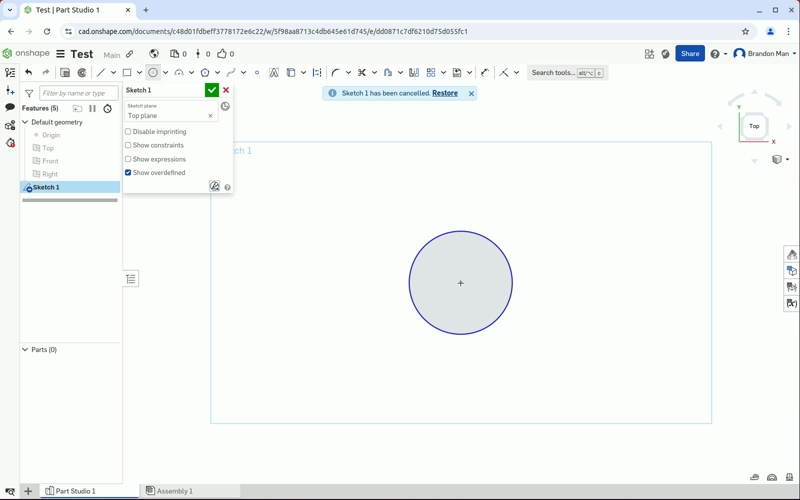
click(460, 282)
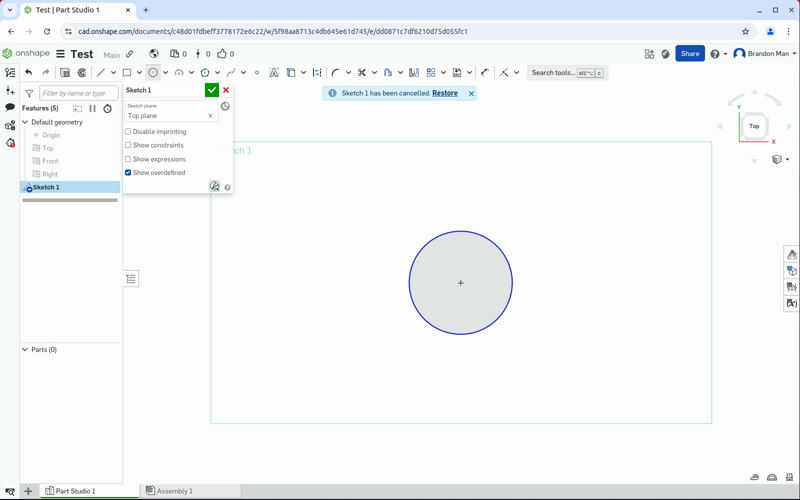
key_up(shift)
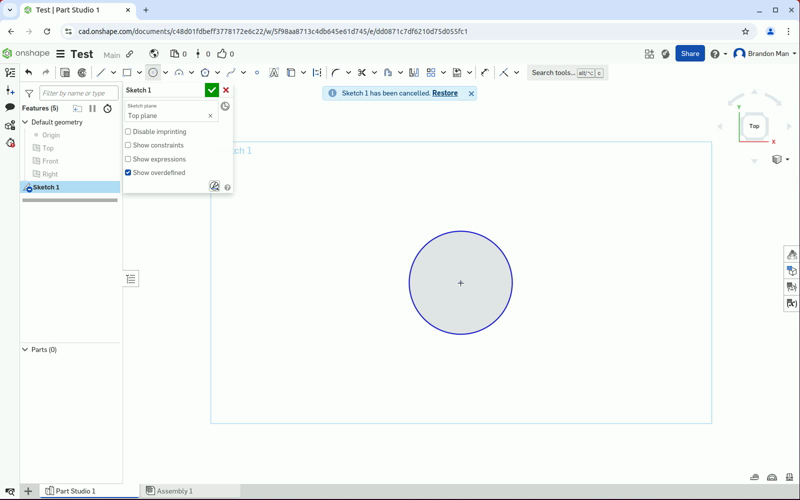
mouse_move(489, 282)
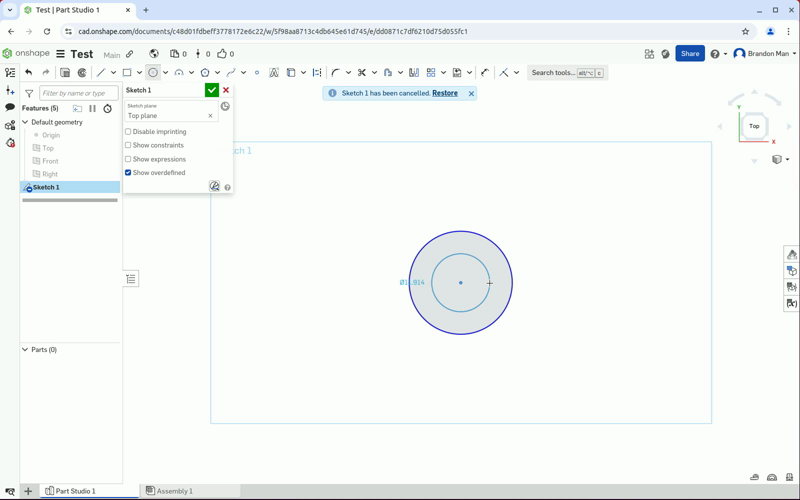
click(489, 282)
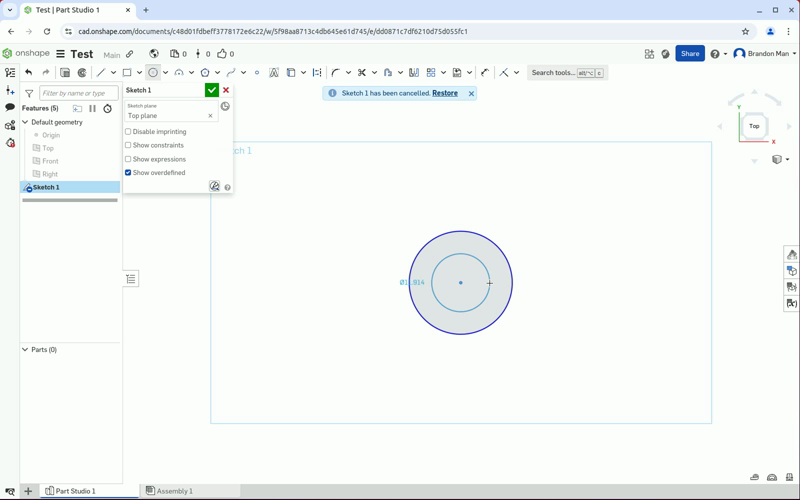
key(esc)
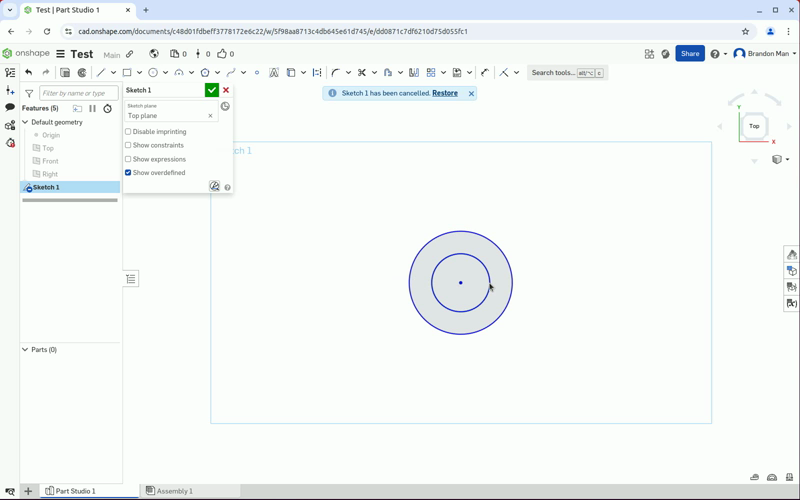
key(c)
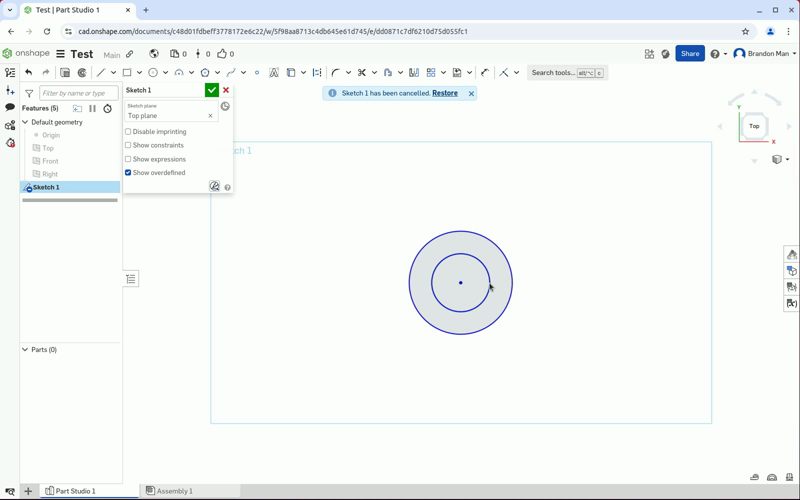
key_down(shift)
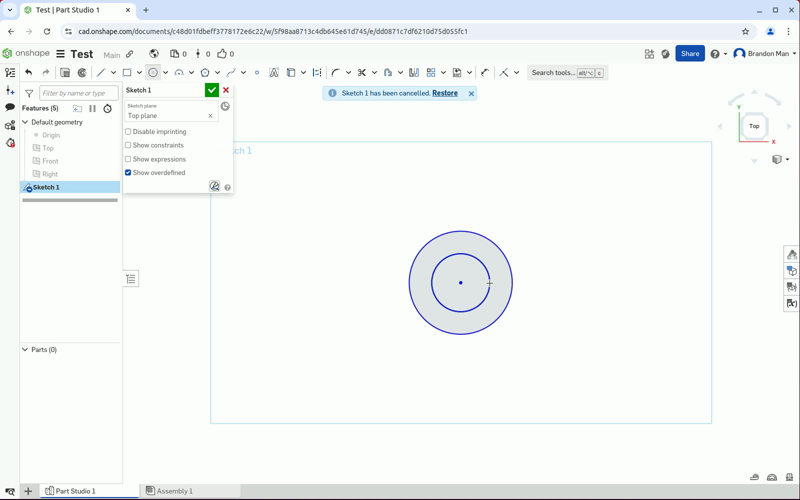
mouse_move(440, 317)
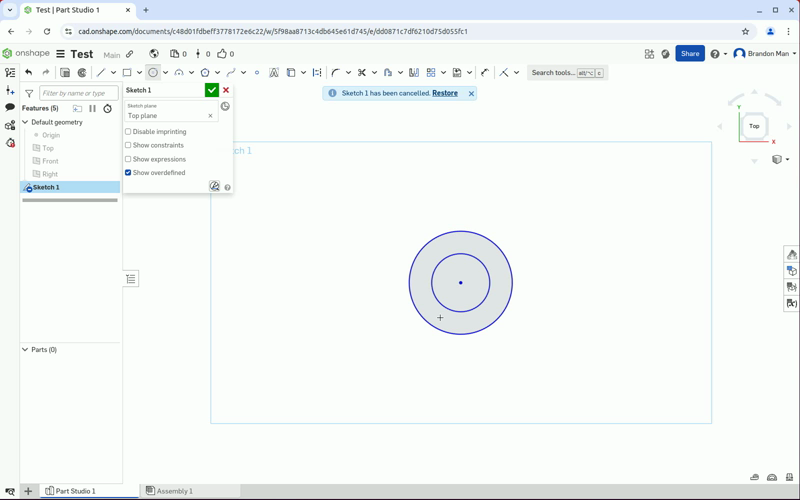
click(440, 317)
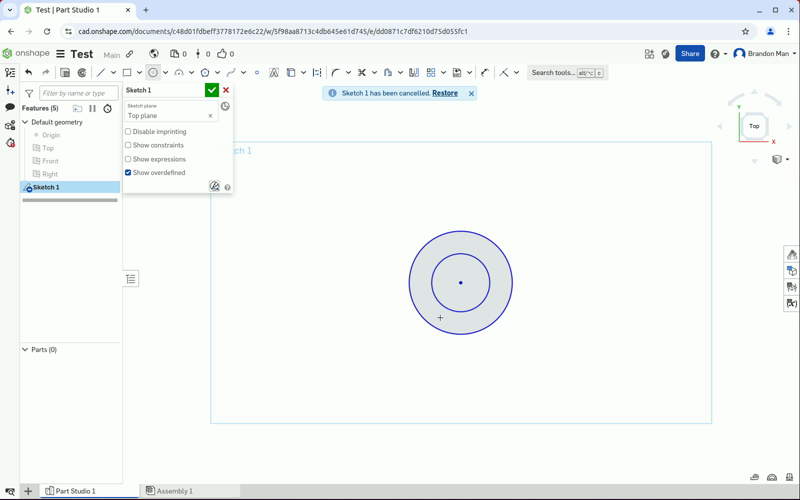
key_up(shift)
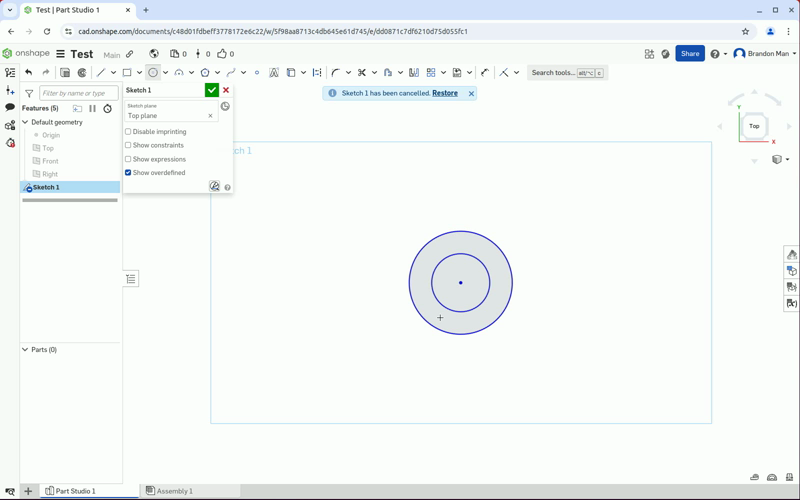
mouse_move(444, 317)
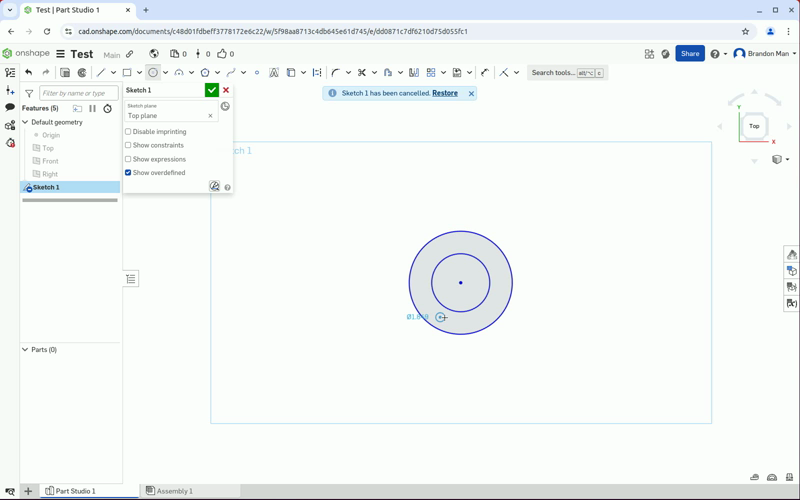
click(444, 317)
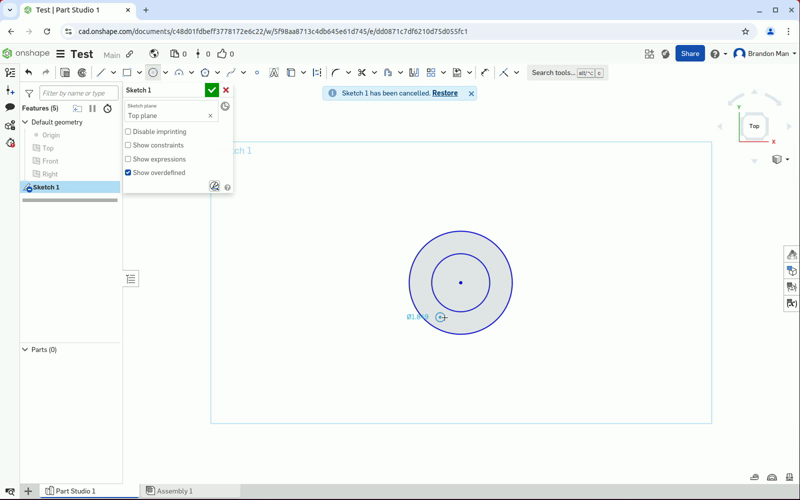
key(esc)
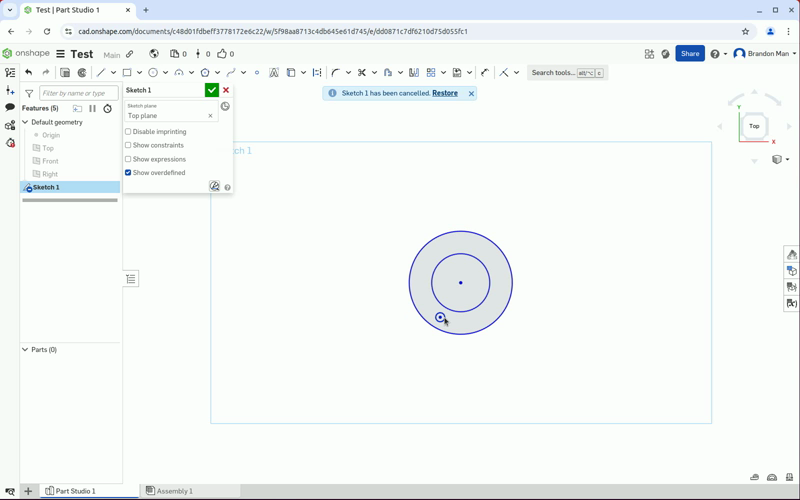
key(c)
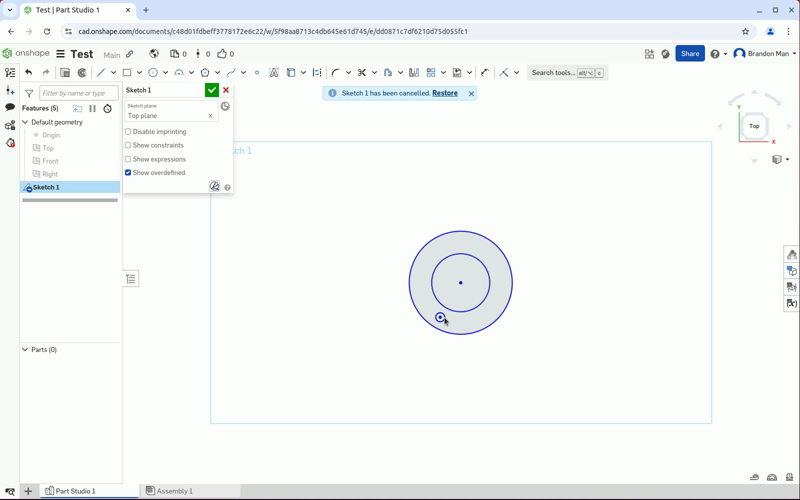
key_down(shift)
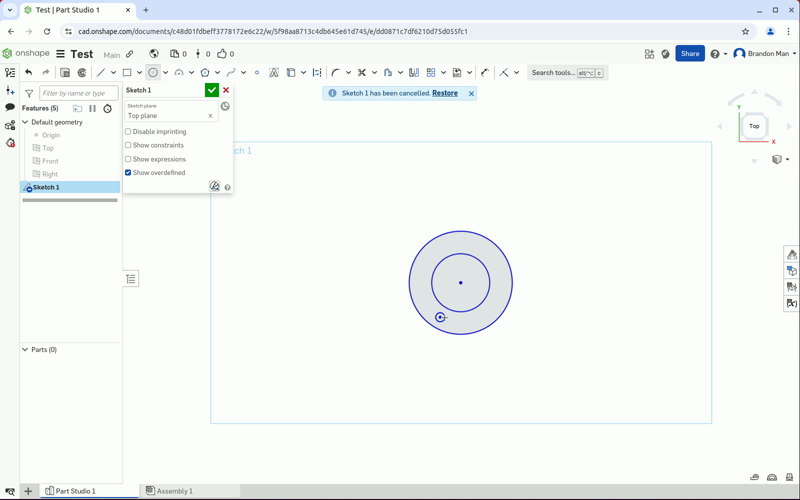
mouse_move(440, 248)
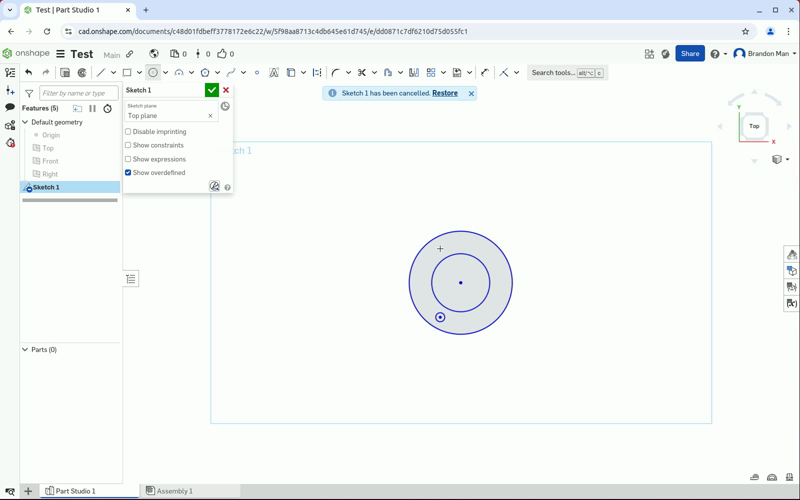
click(440, 248)
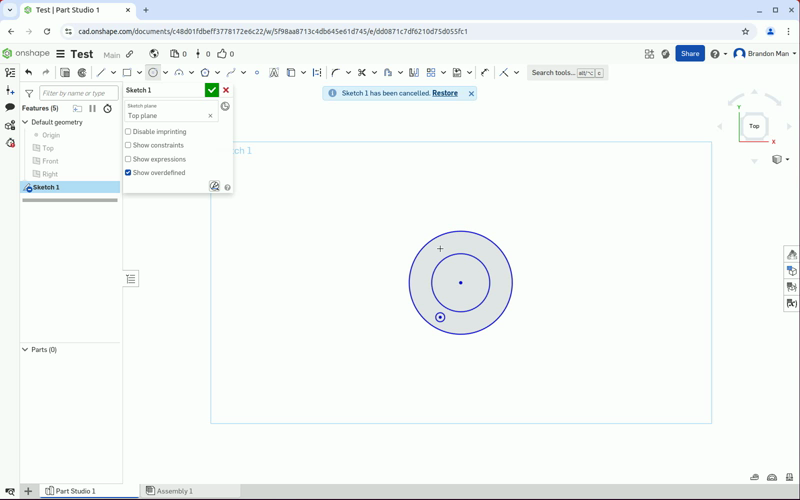
key_up(shift)
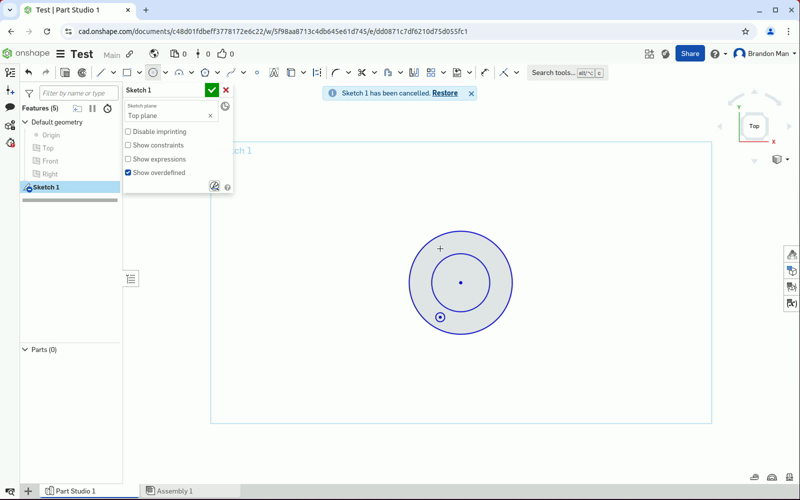
mouse_move(444, 248)
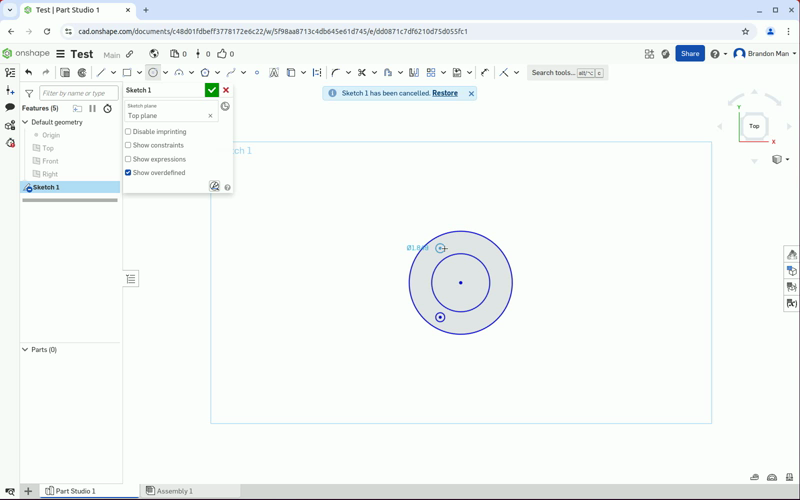
click(444, 248)
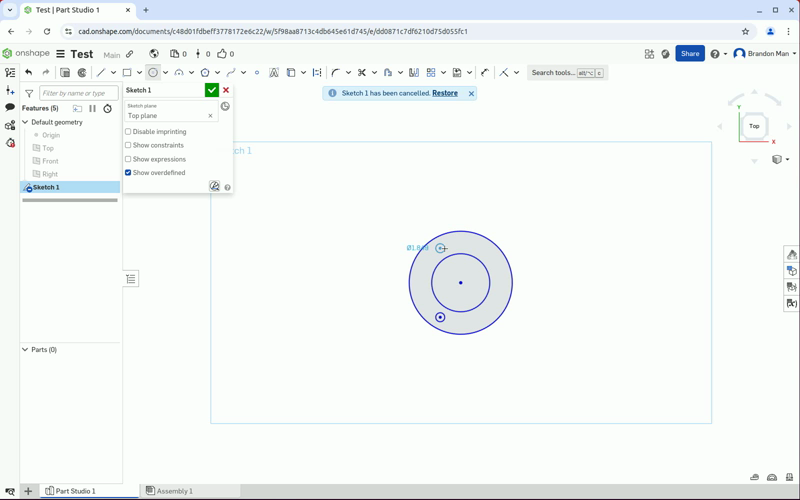
key(esc)
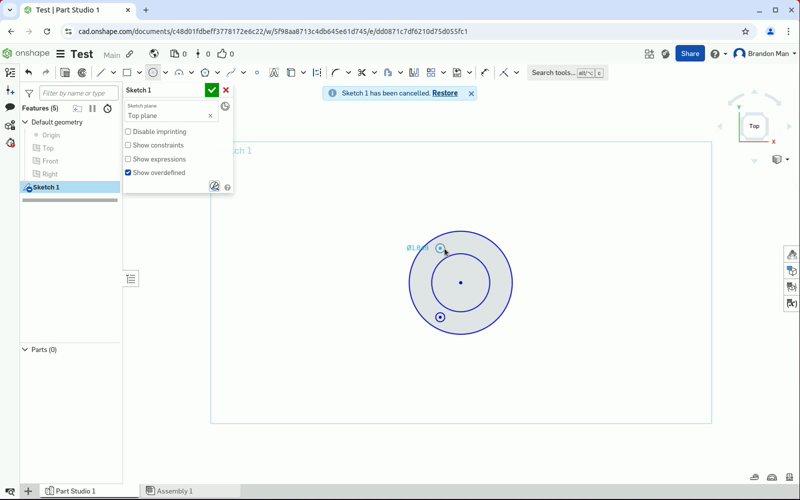
key(c)
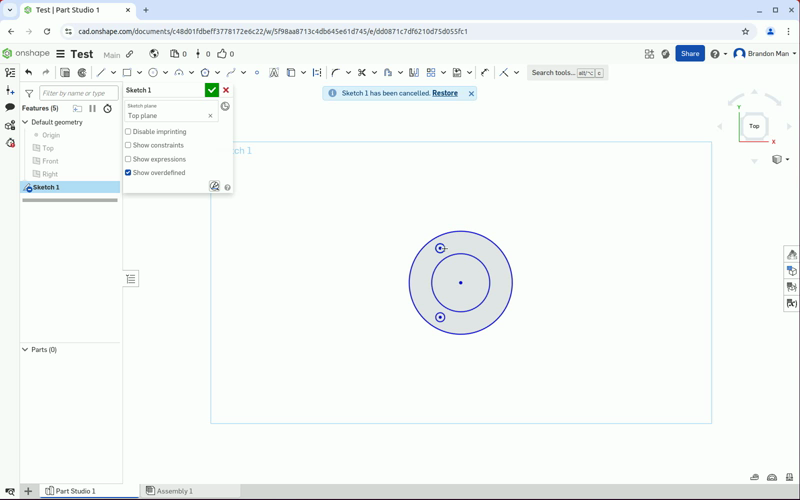
key_down(shift)
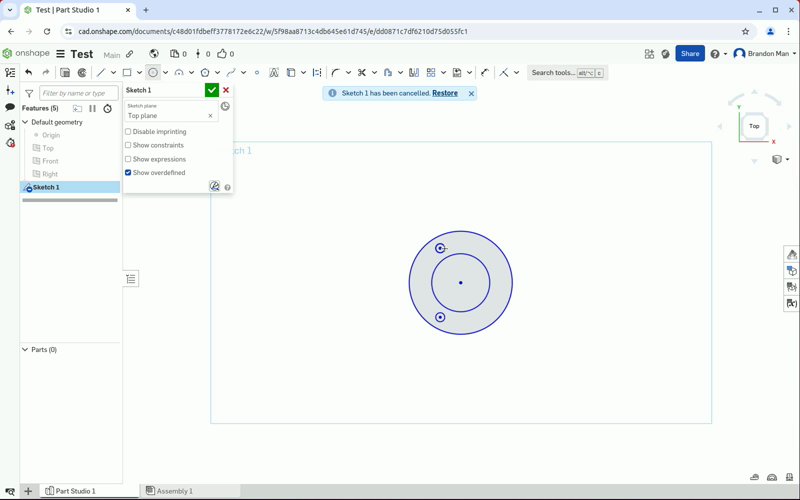
mouse_move(499, 282)
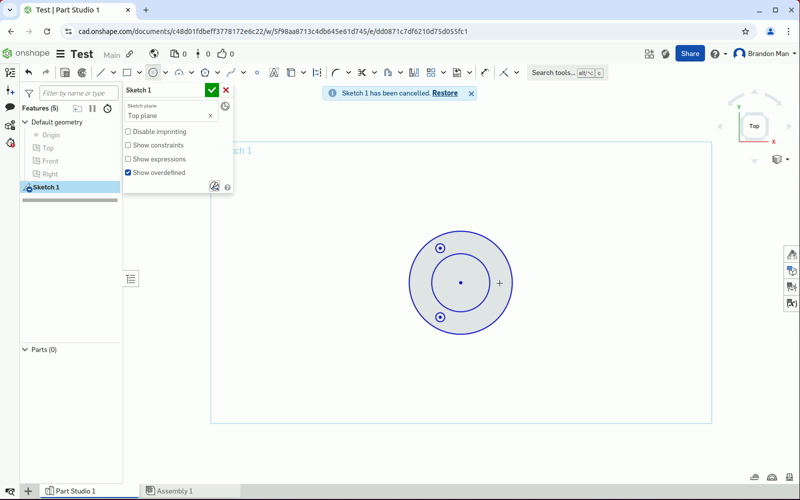
click(499, 282)
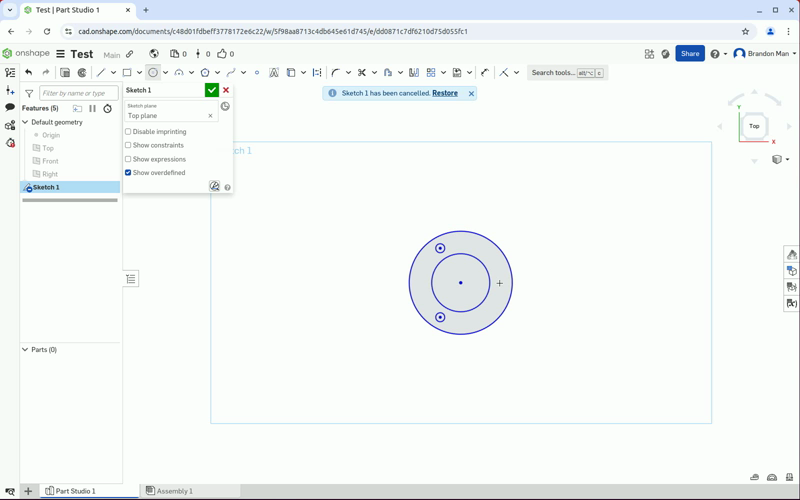
key_up(shift)
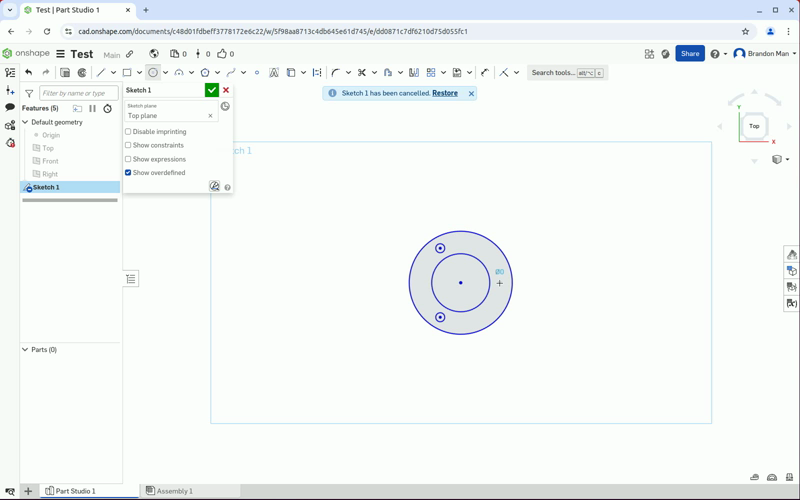
mouse_move(503, 282)
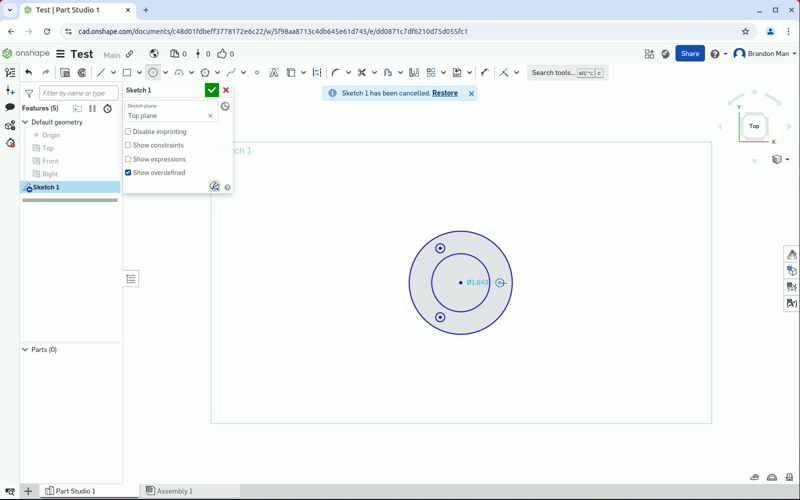
click(503, 282)
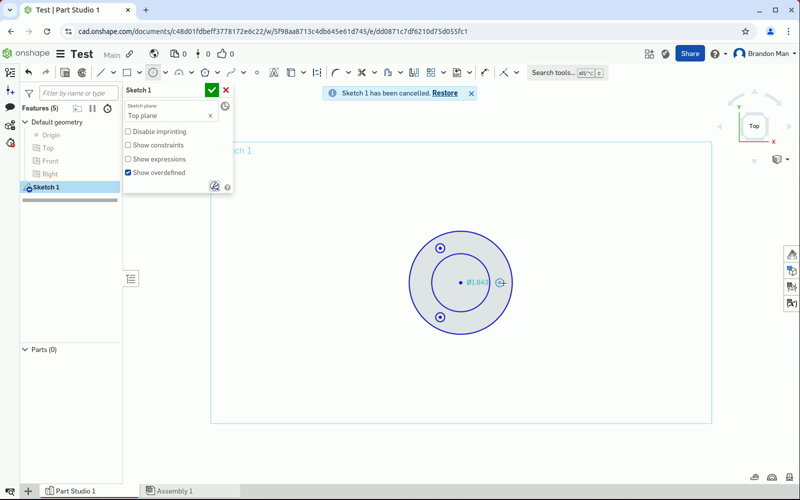
key(esc)
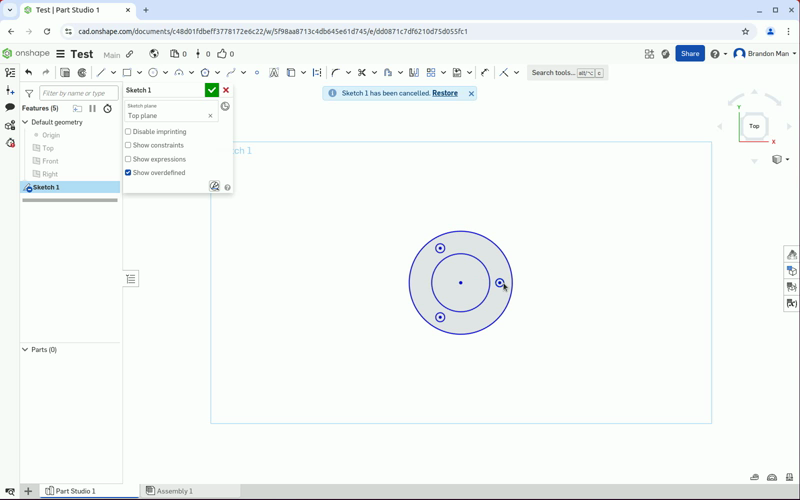
mouse_move(481, 240)
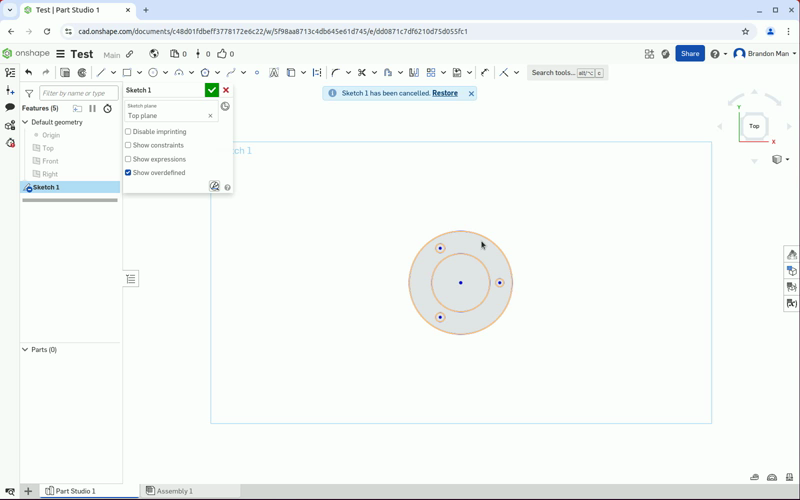
click(481, 240)
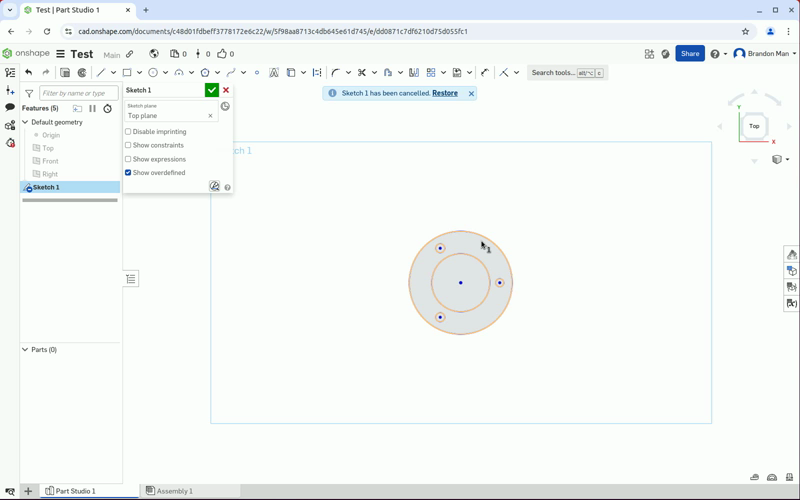
mouse_move(73, 352)
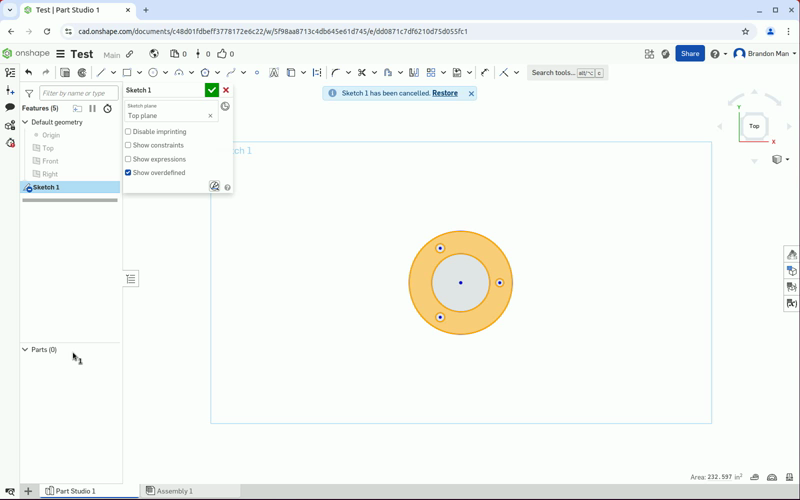
key(shift+y)
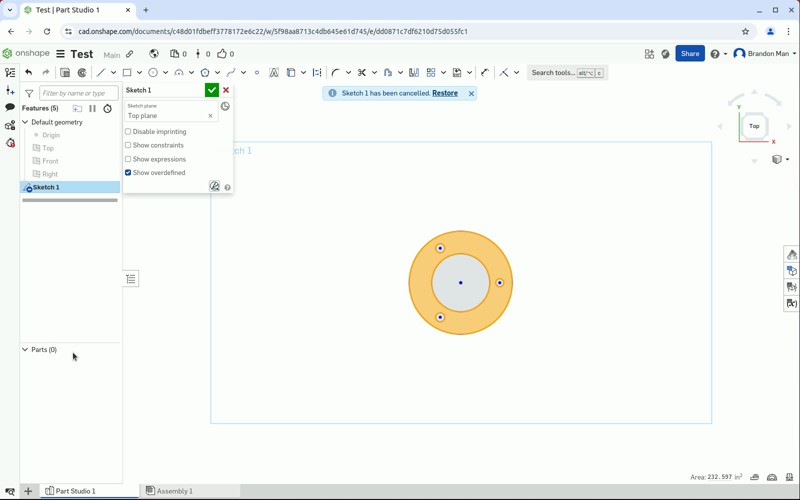
key(shift+e)
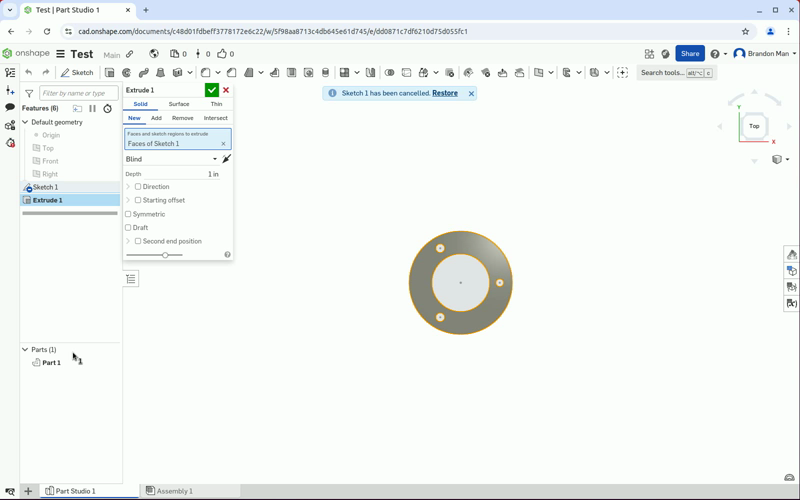
mouse_move(143, 106)
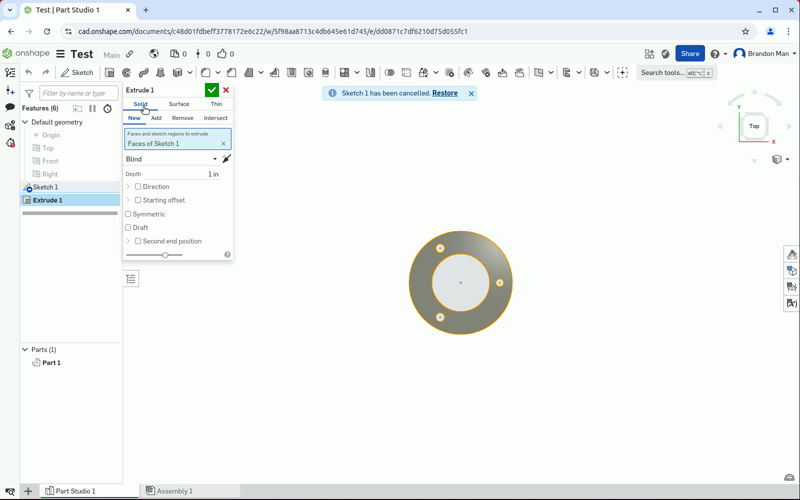
click(143, 106)
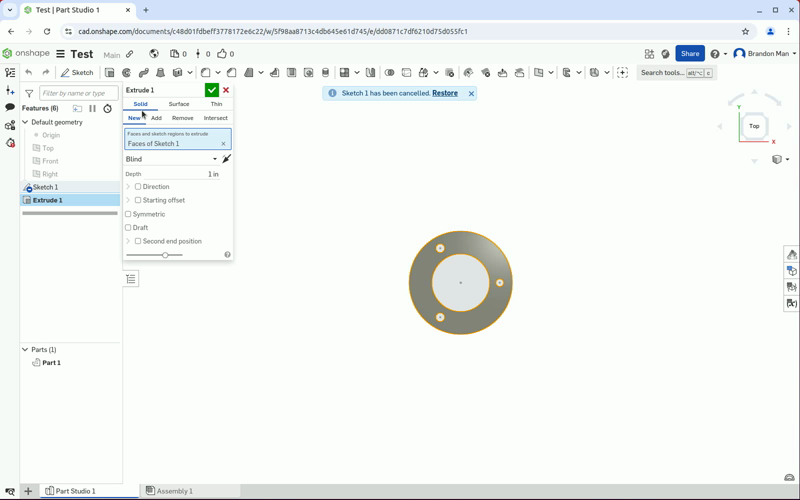
mouse_move(137, 120)
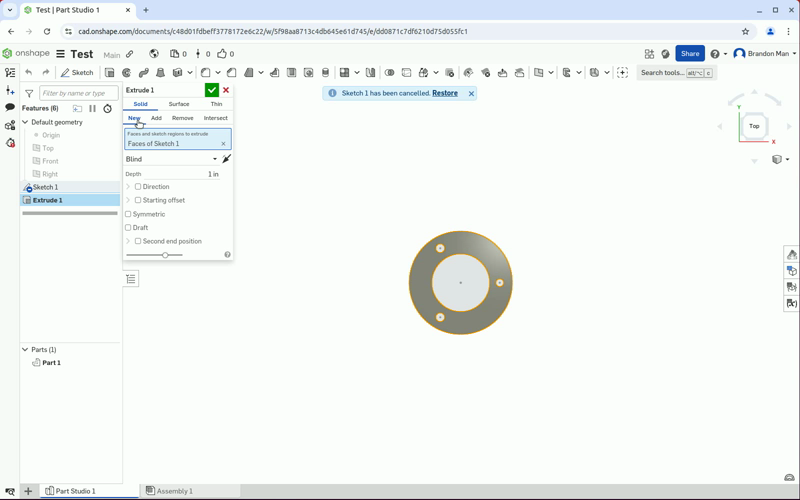
click(137, 120)
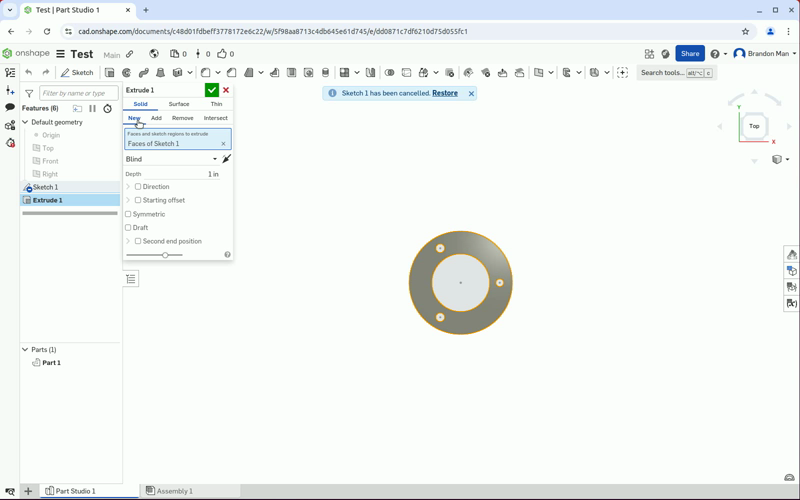
key(tab, 4)
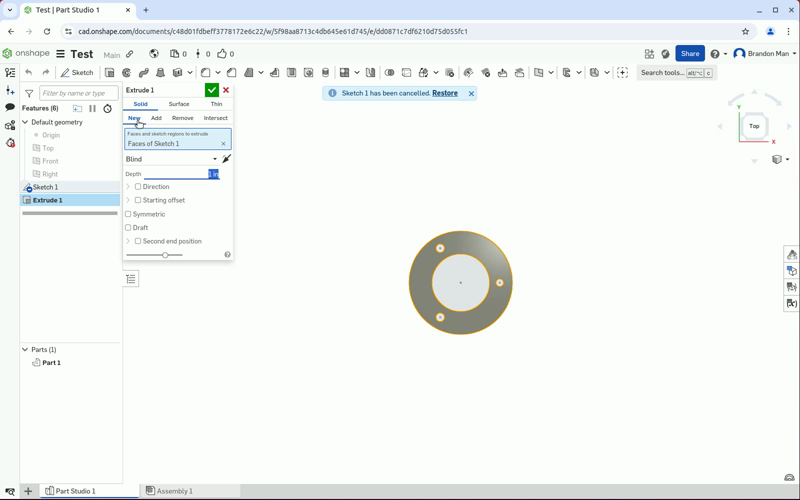
text(3.129)
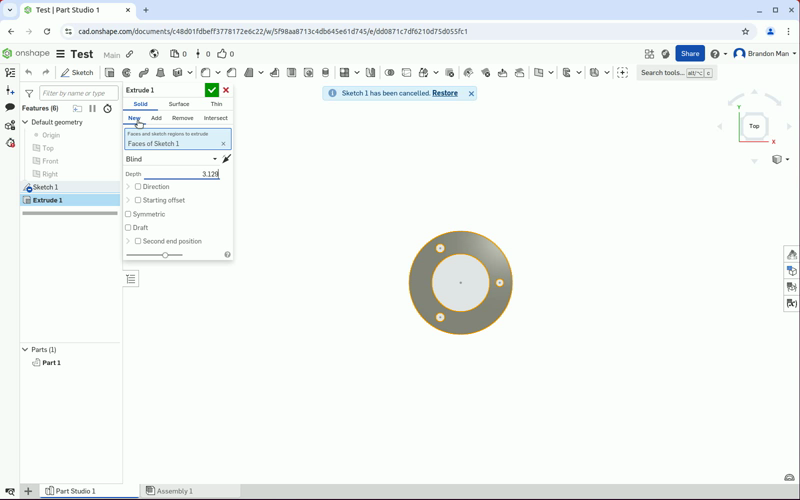
key(enter)
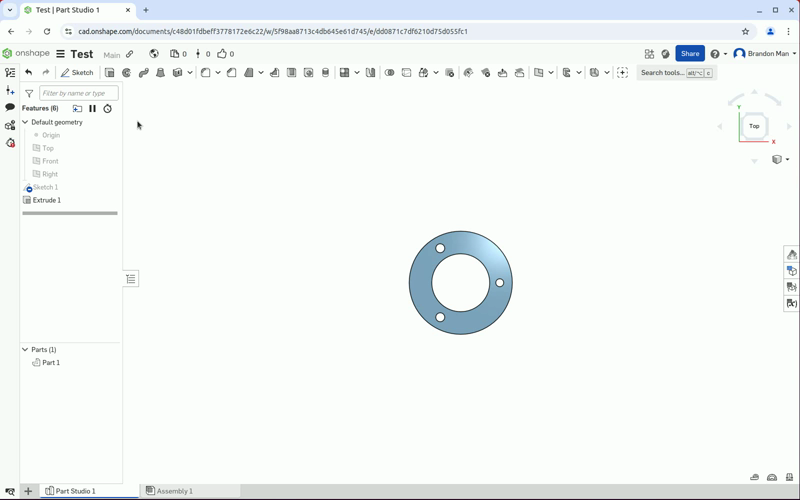
key(shift+h)
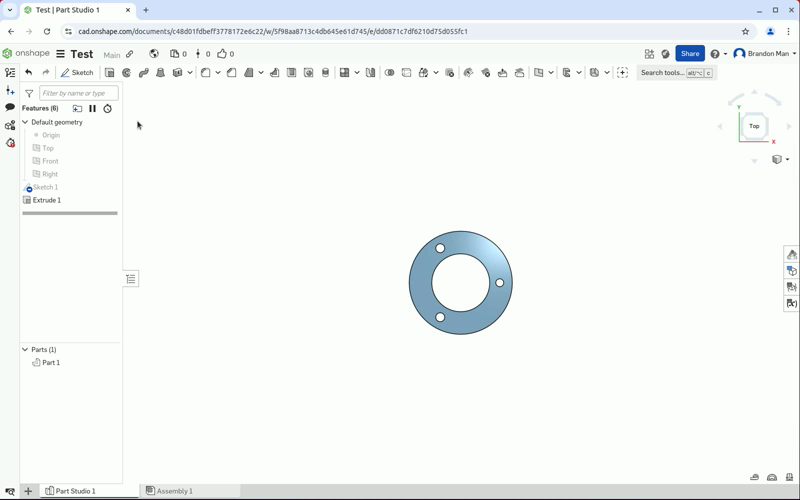
key(shift+h)
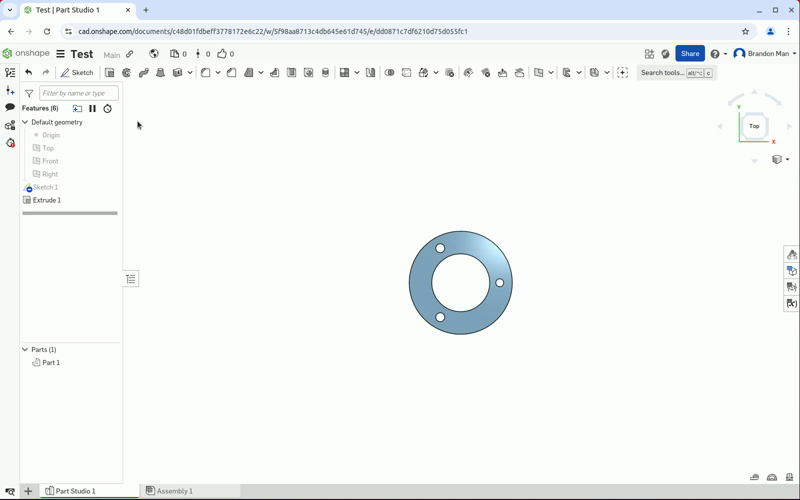
mouse_move(73, 189)
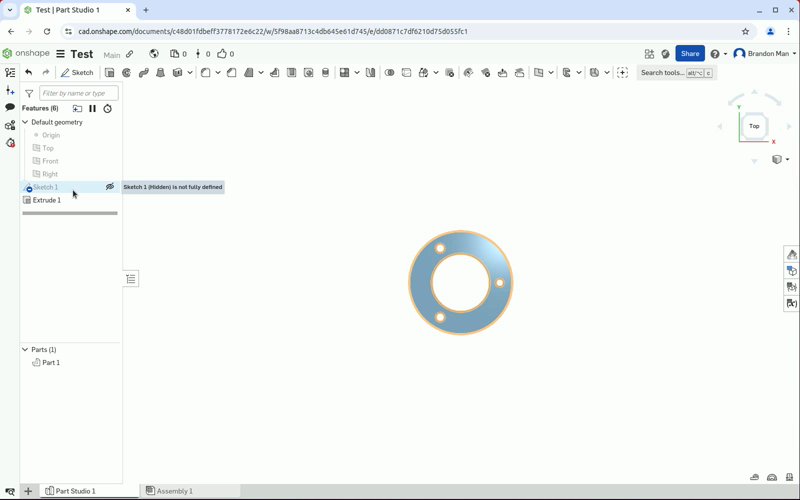
click(73, 189)
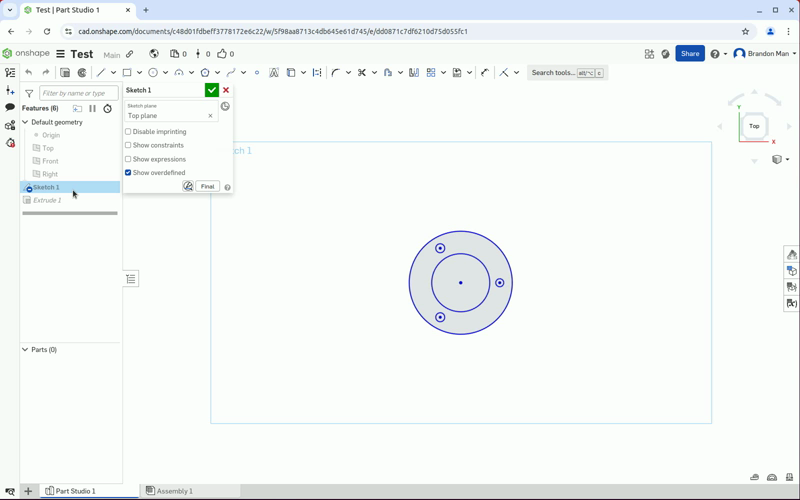
mouse_move(229, 92)
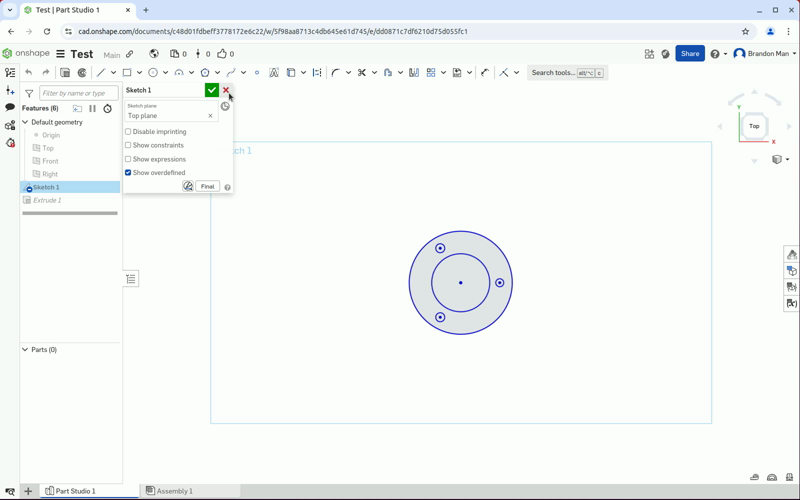
click(229, 92)
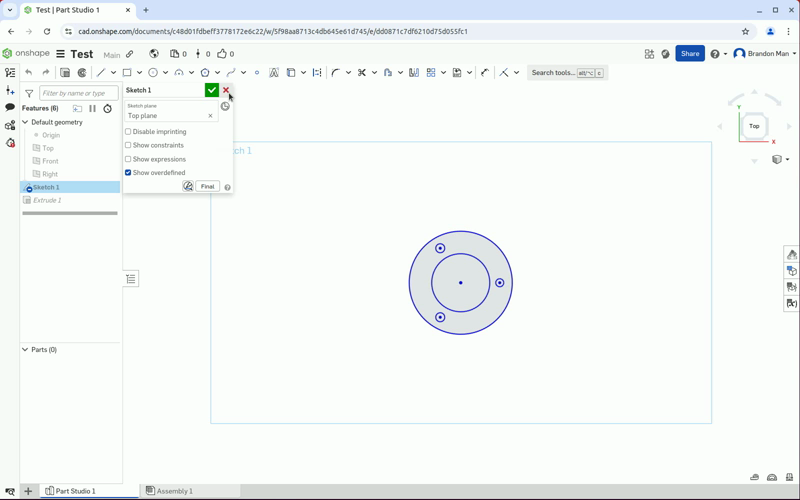
key(shift+s)
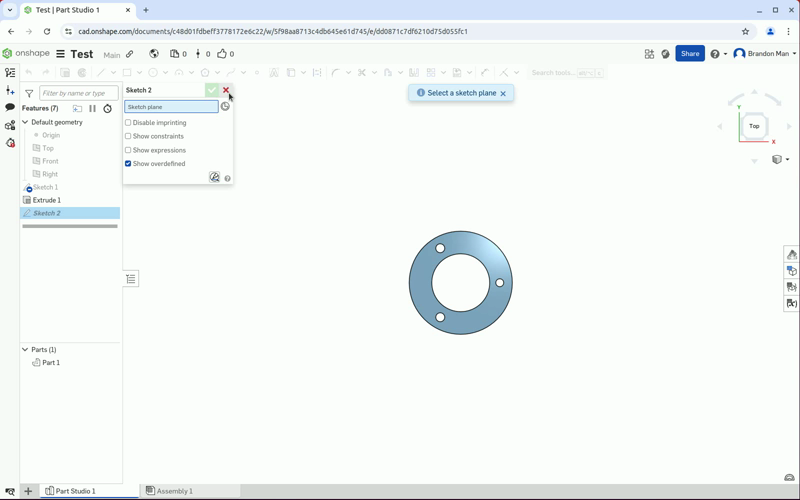
mouse_move(73, 150)
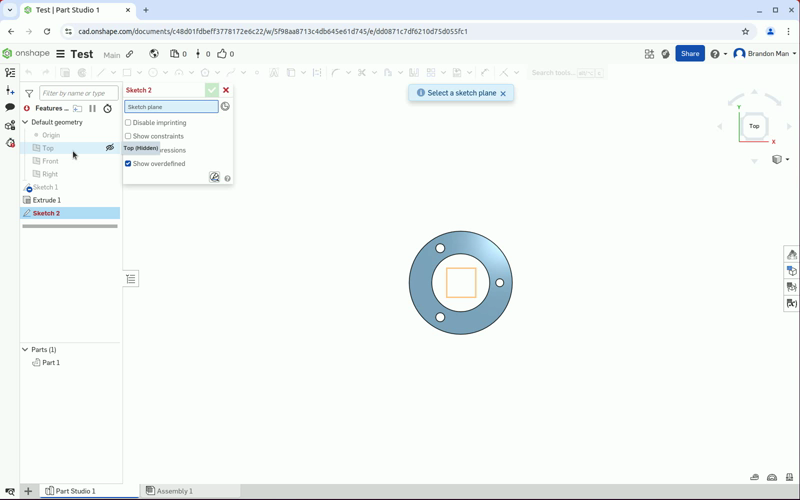
click(73, 150)
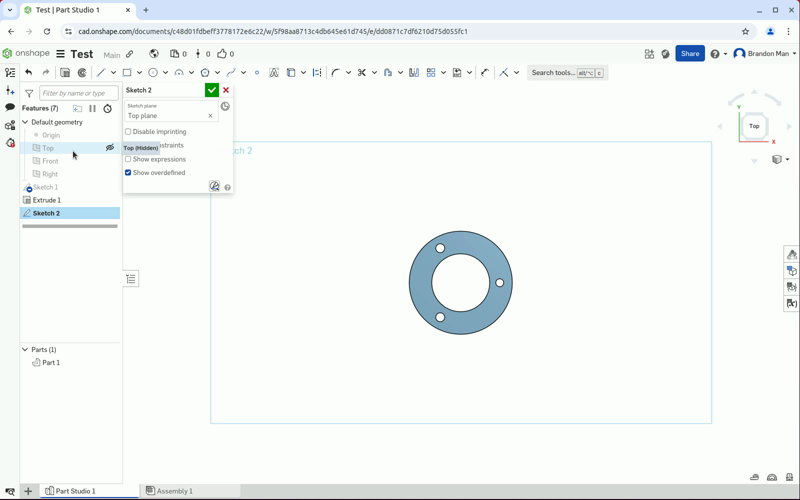
mouse_move(73, 352)
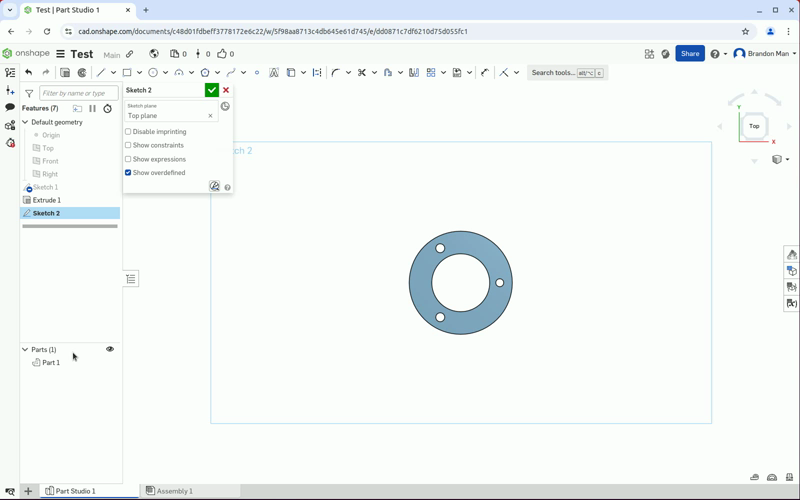
key(y)
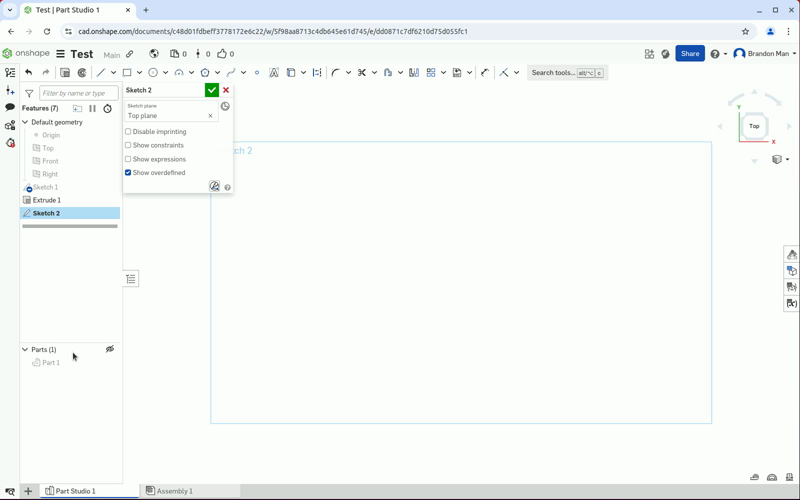
key(c)
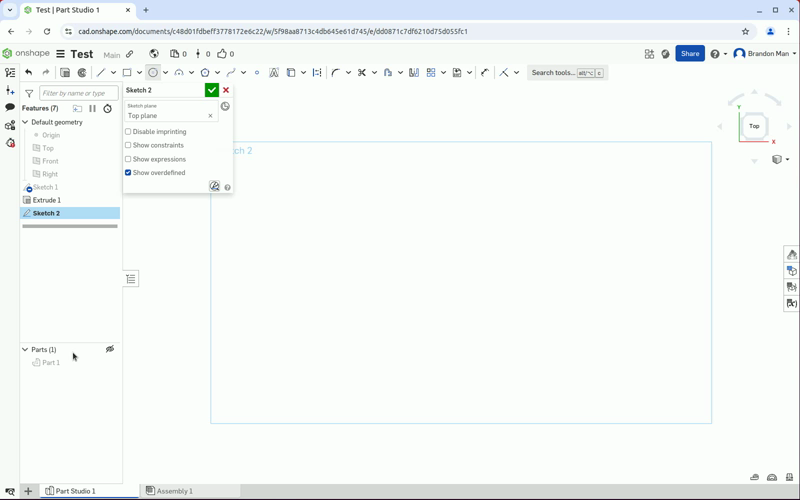
key_down(shift)
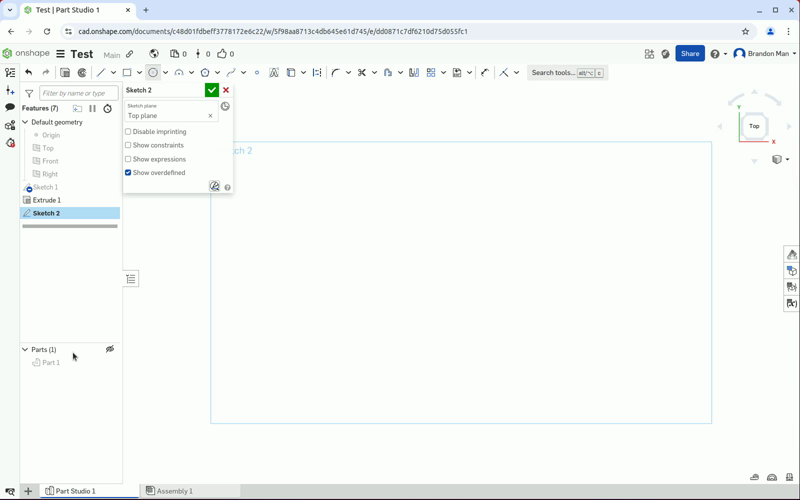
mouse_move(461, 282)
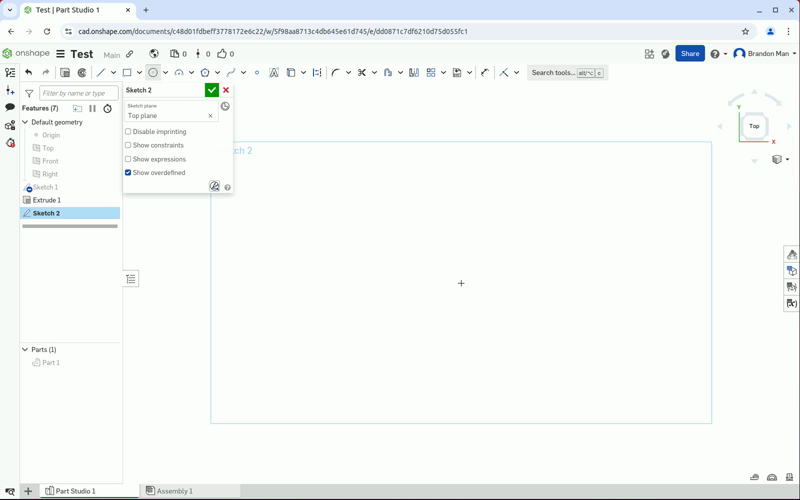
click(461, 282)
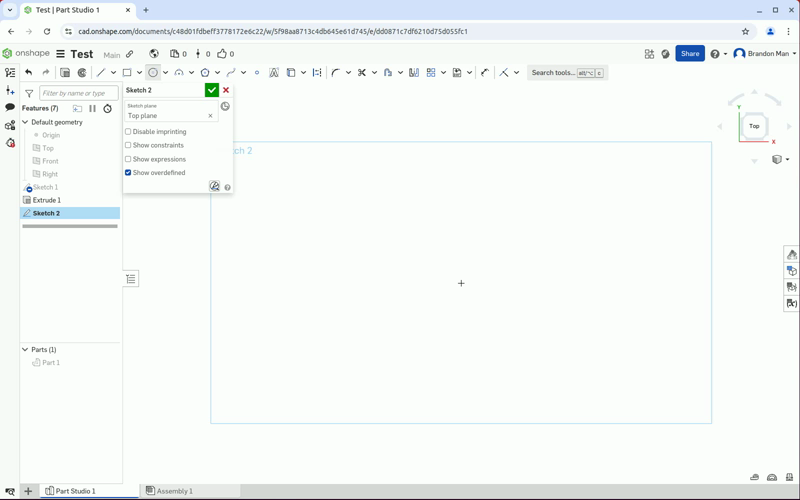
key_up(shift)
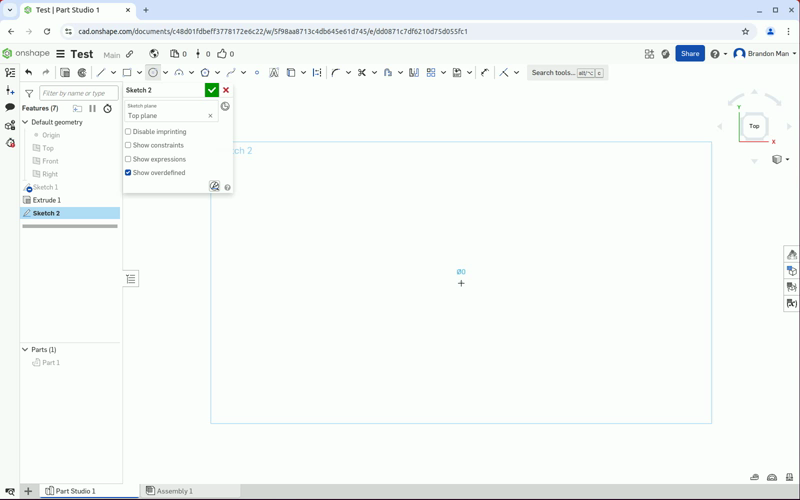
mouse_move(491, 282)
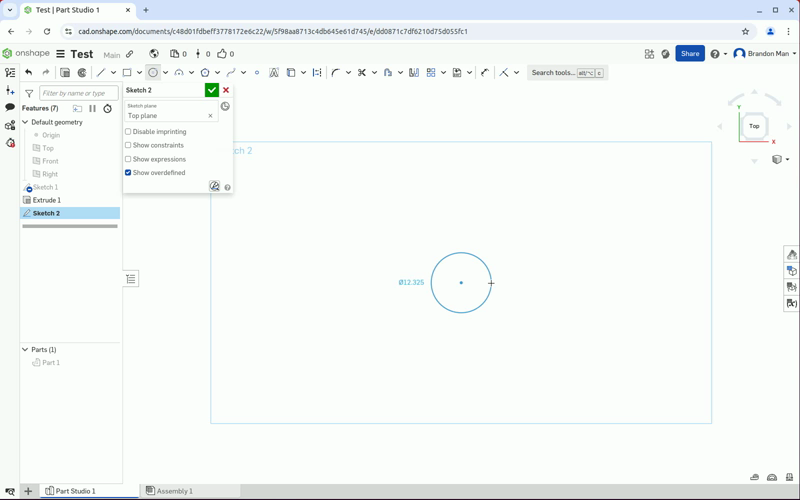
click(491, 282)
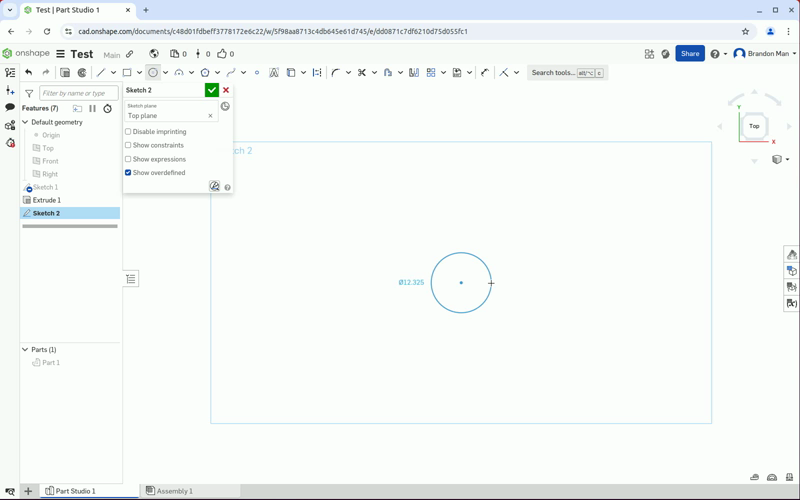
key(esc)
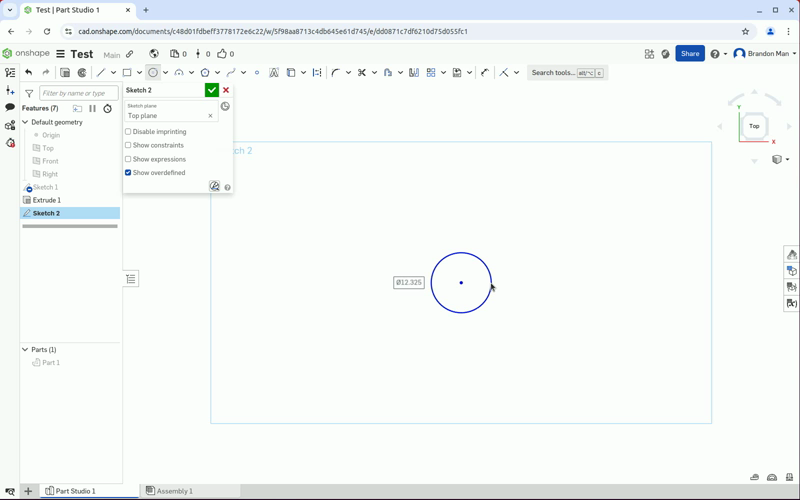
key(c)
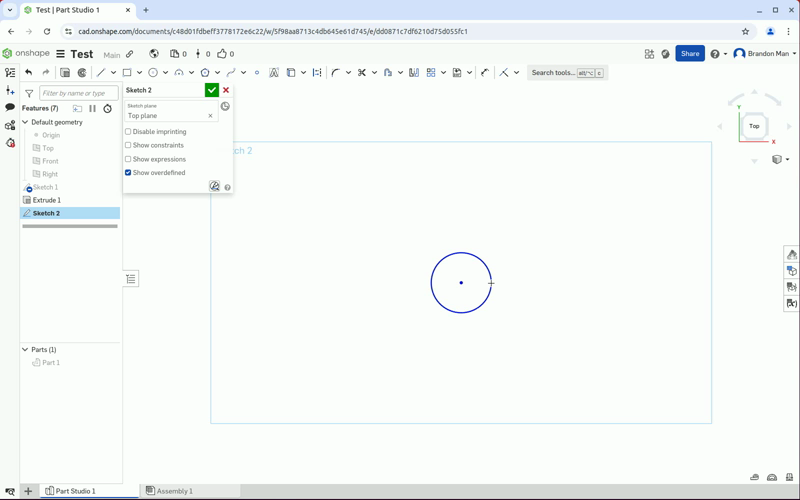
key_down(shift)
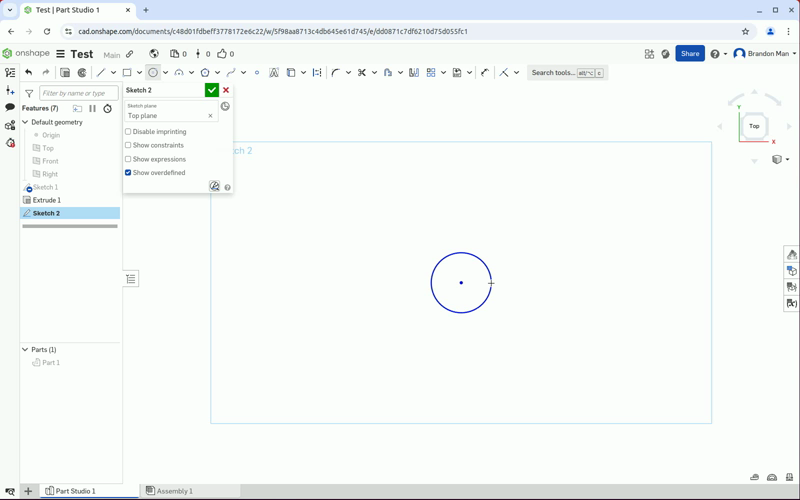
mouse_move(461, 282)
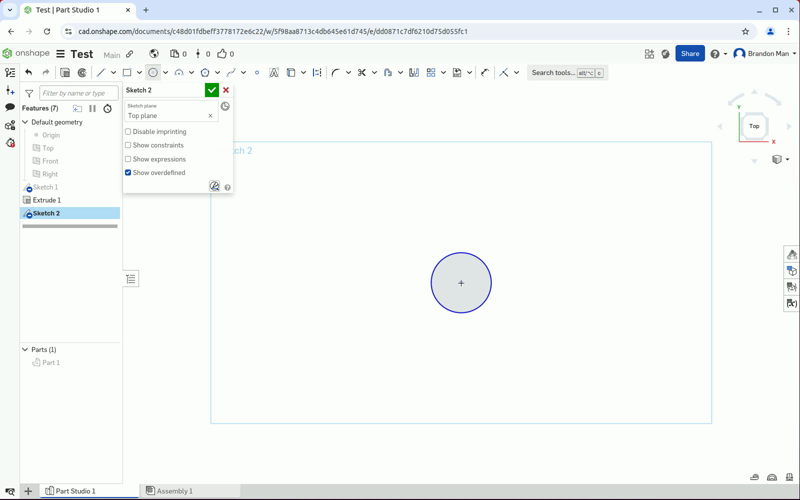
click(461, 282)
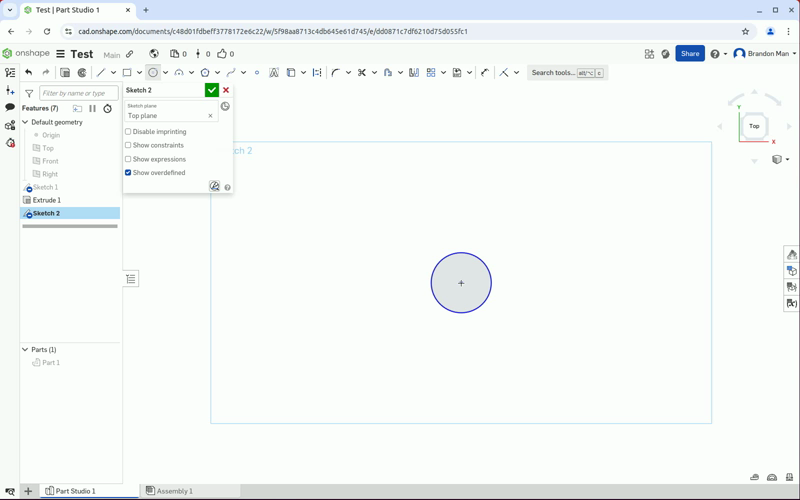
key_up(shift)
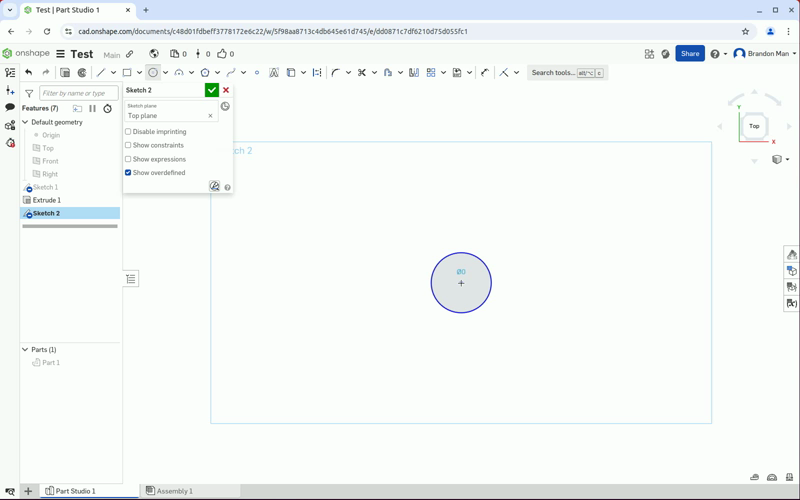
mouse_move(485, 282)
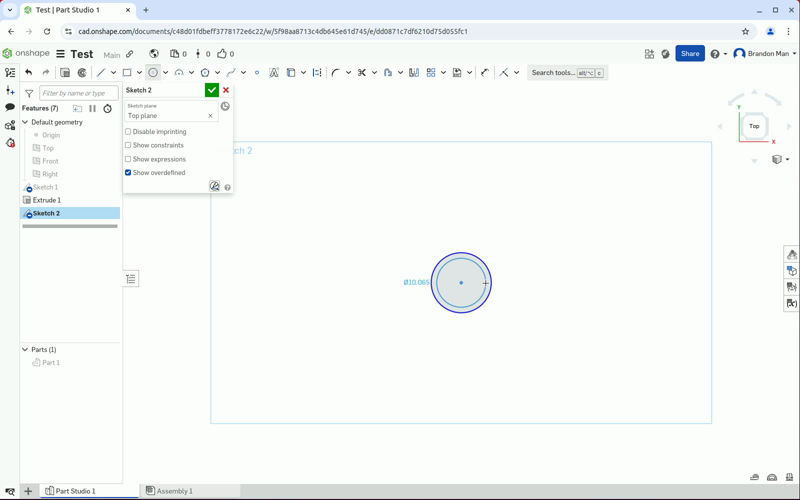
click(485, 282)
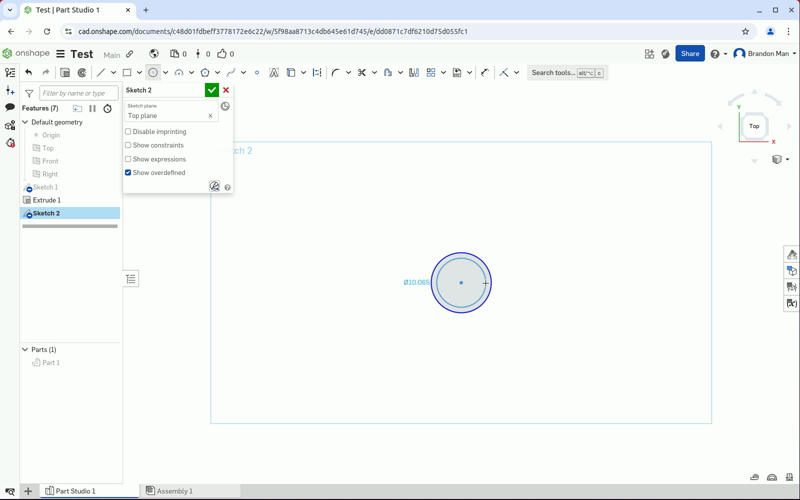
key(esc)
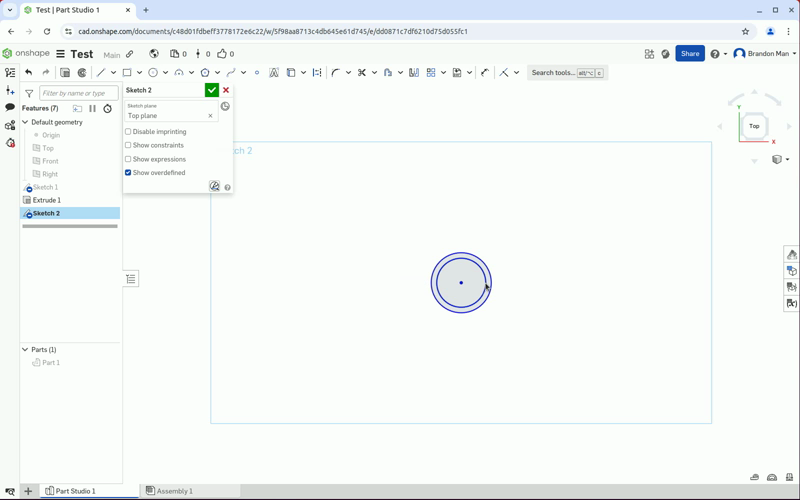
mouse_move(455, 258)
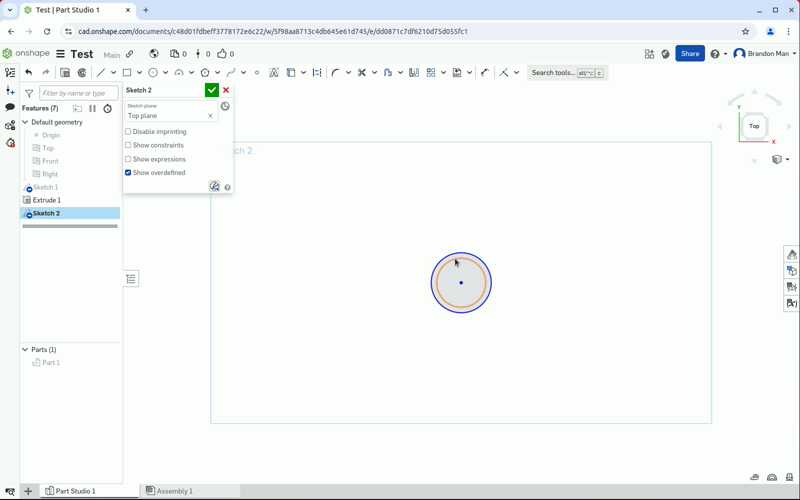
scroll(6)
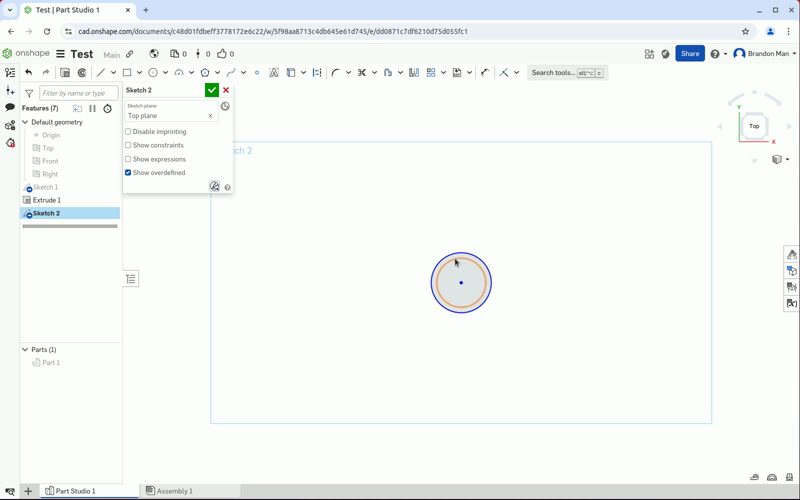
scroll(6)
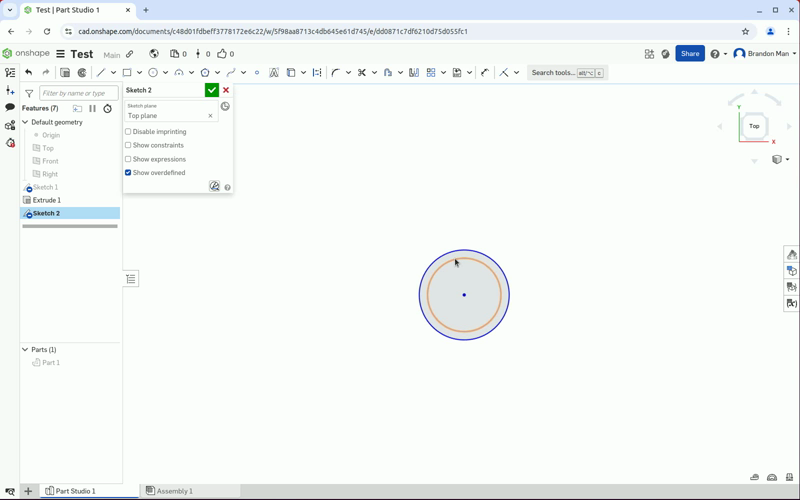
scroll(6)
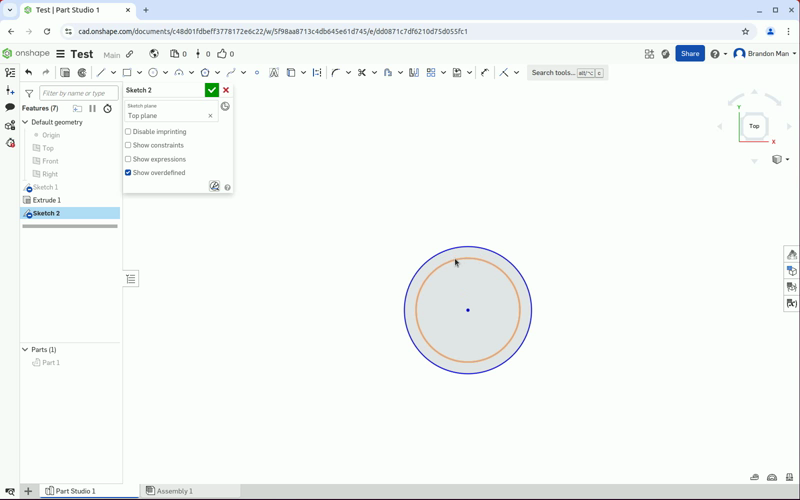
scroll(6)
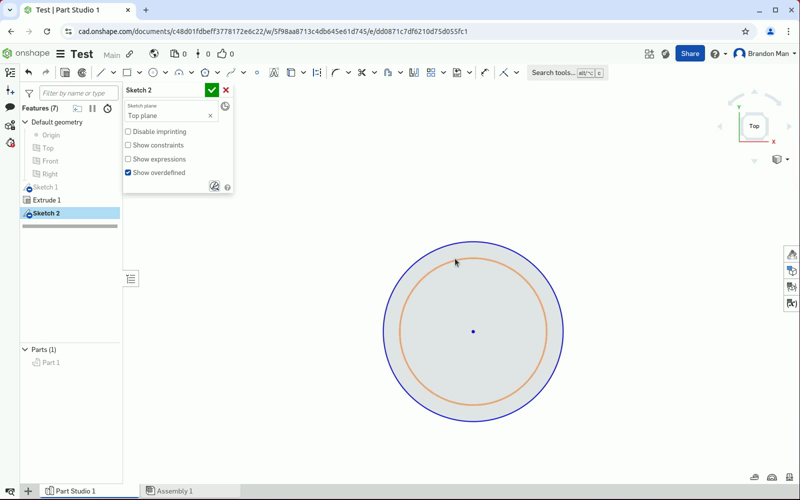
scroll(6)
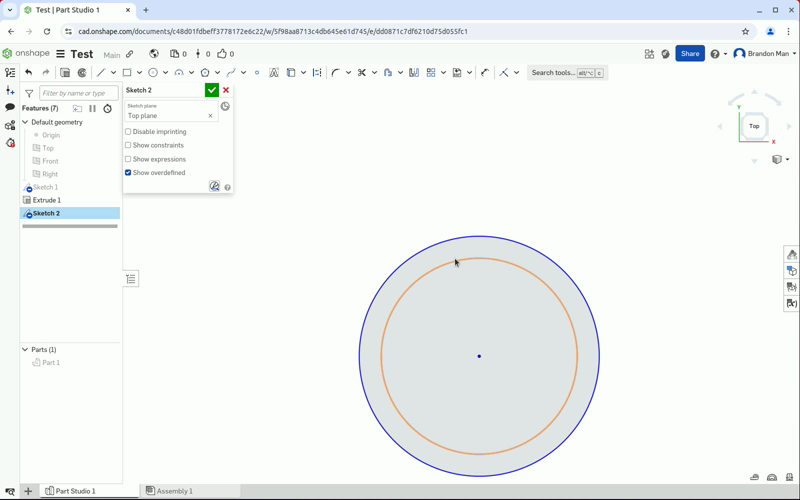
scroll(6)
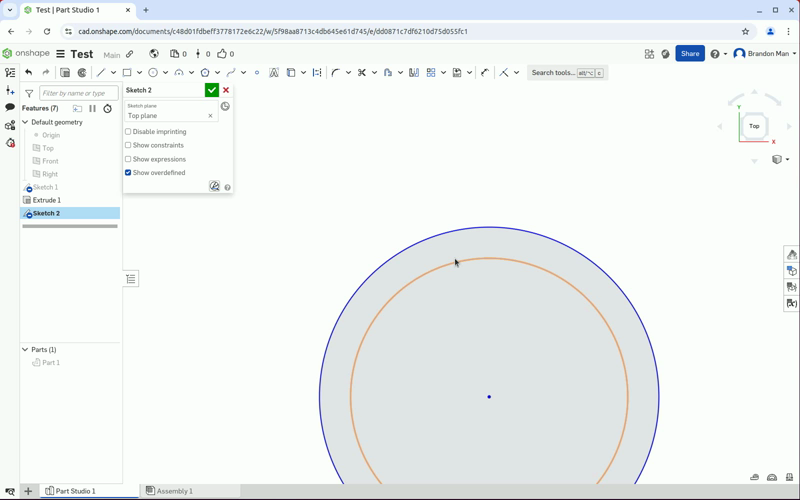
scroll(6)
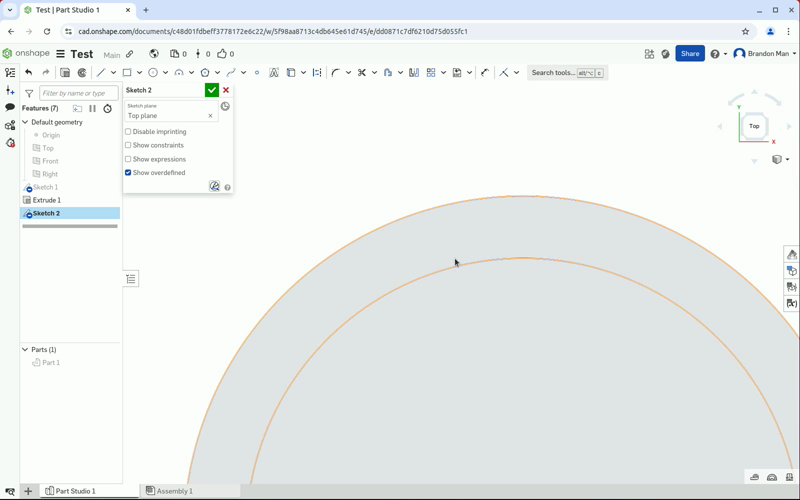
click(455, 258)
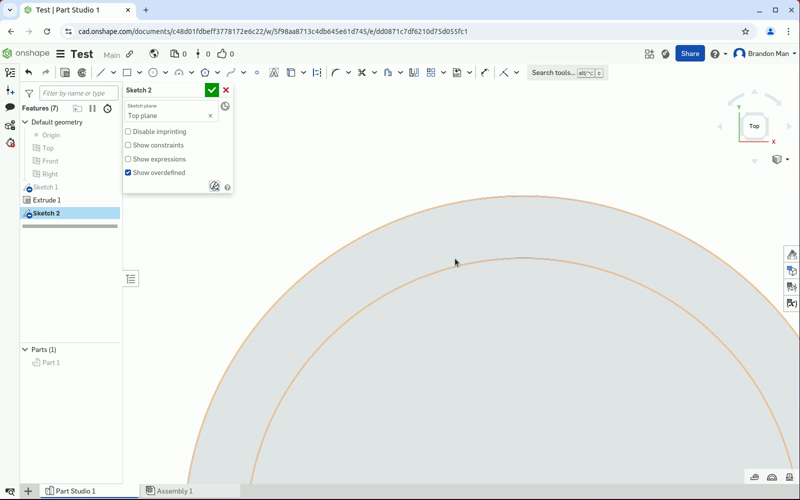
scroll(-6)
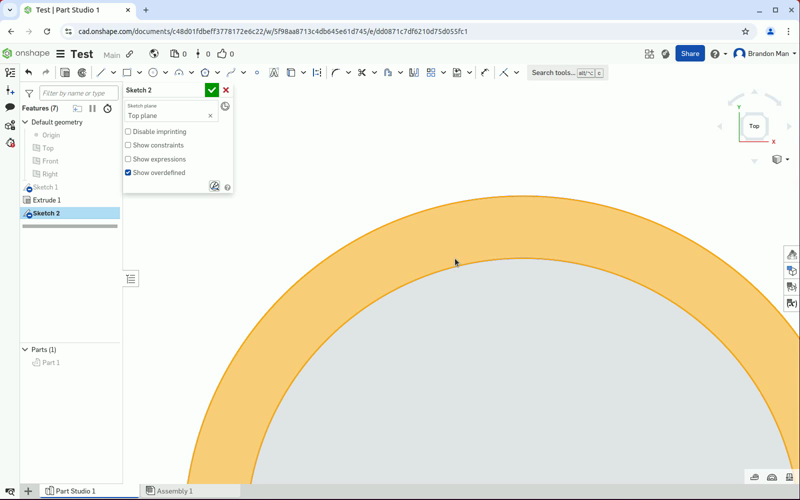
scroll(-6)
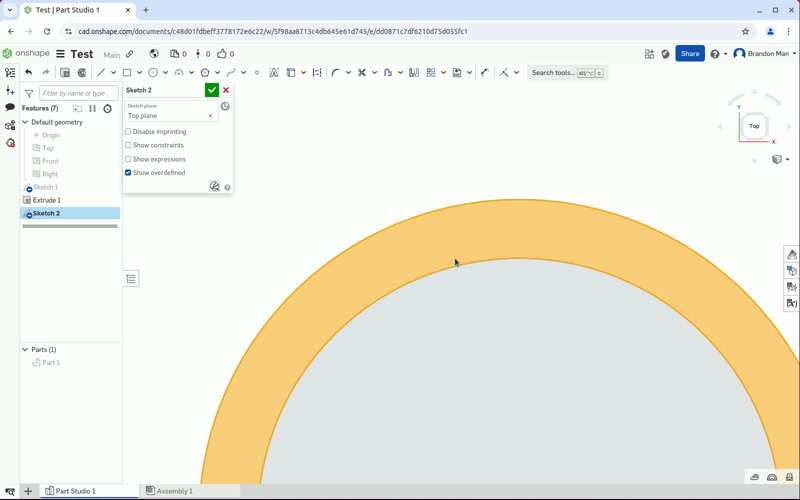
scroll(-6)
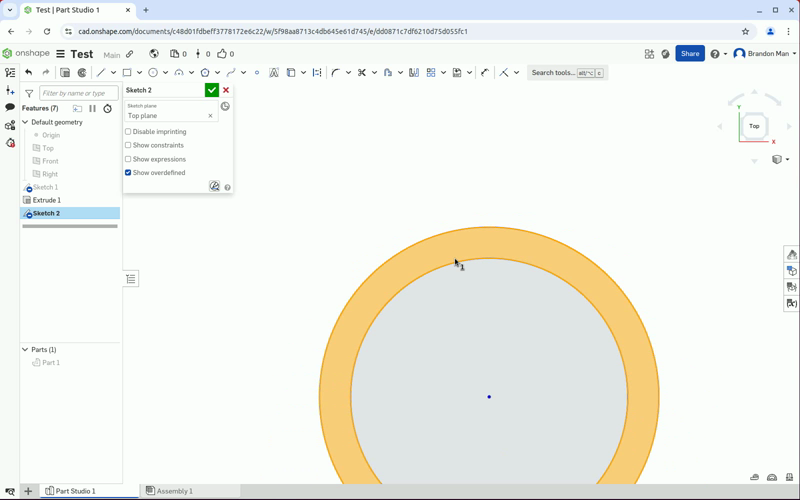
scroll(-6)
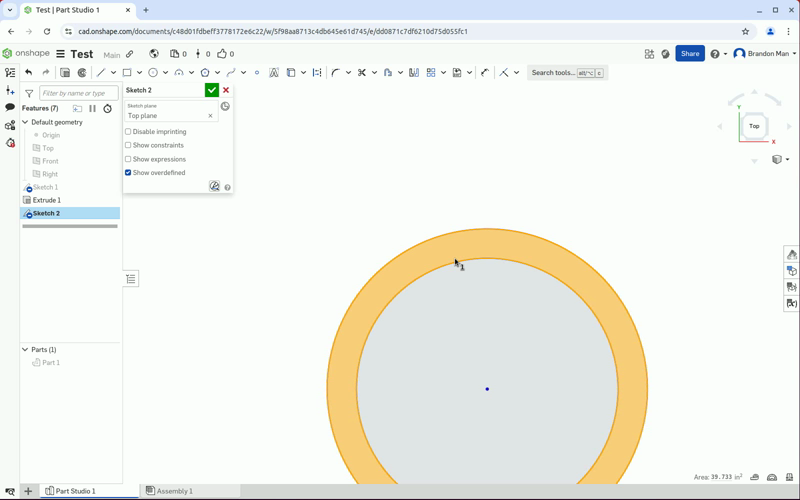
scroll(-6)
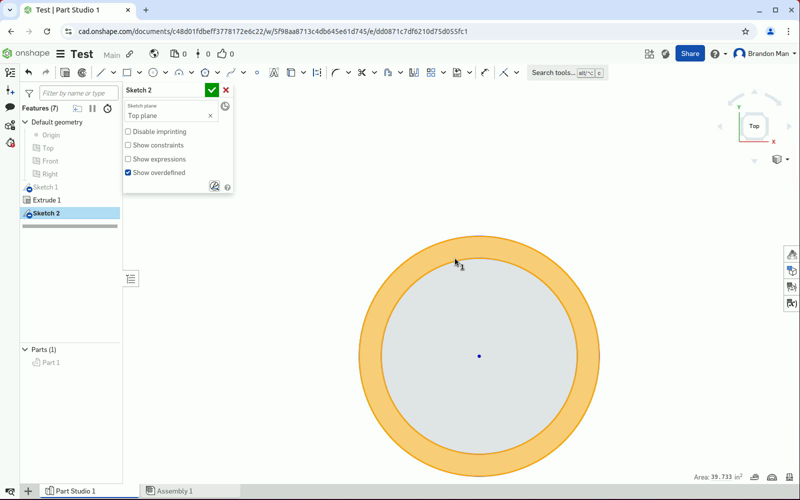
scroll(-6)
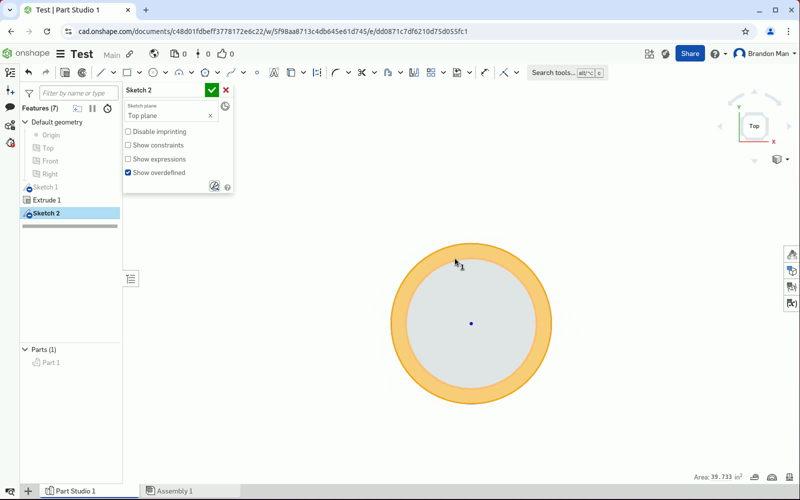
scroll(-6)
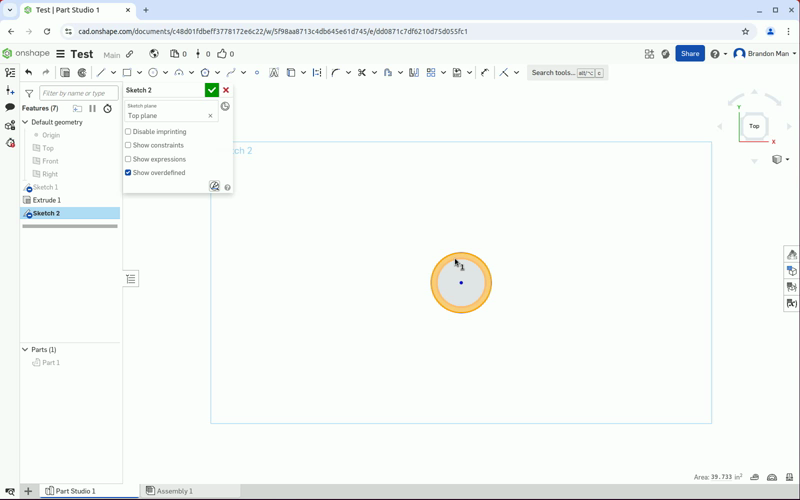
mouse_move(73, 352)
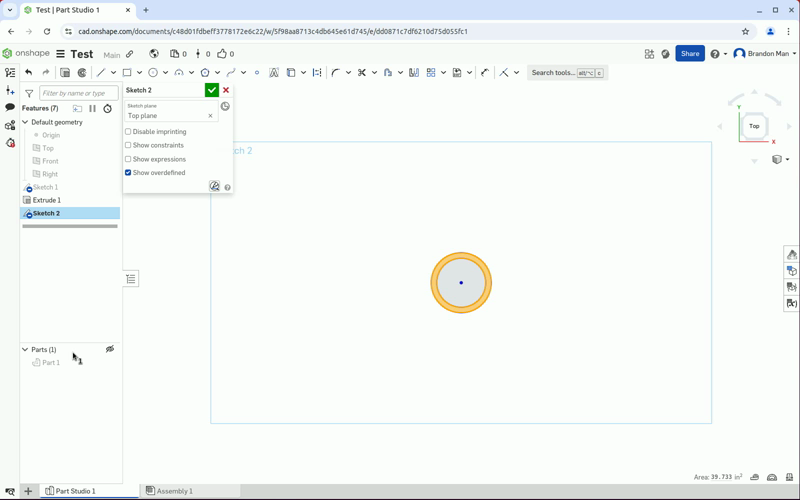
key(shift+y)
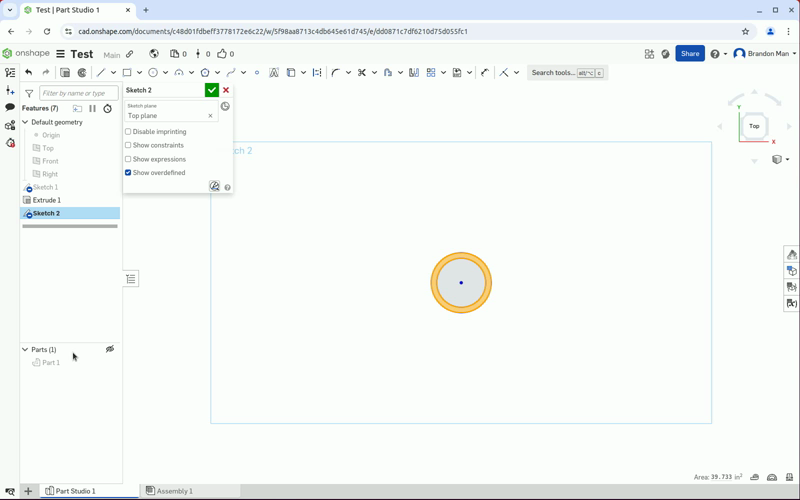
key(shift+e)
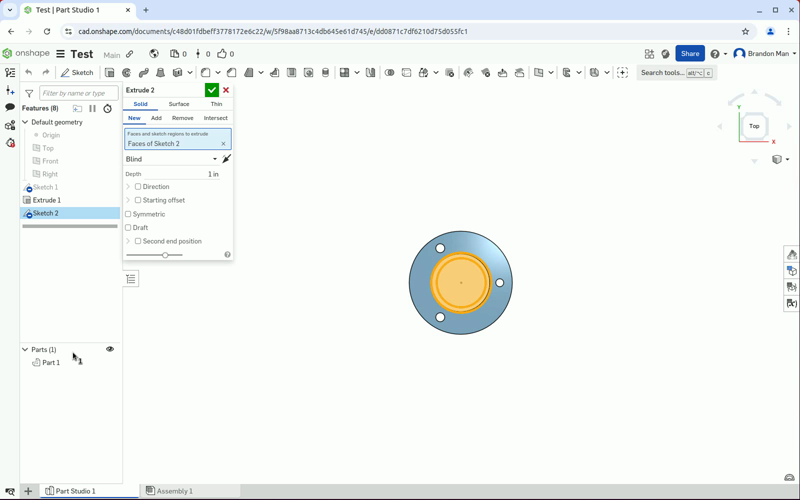
mouse_move(143, 106)
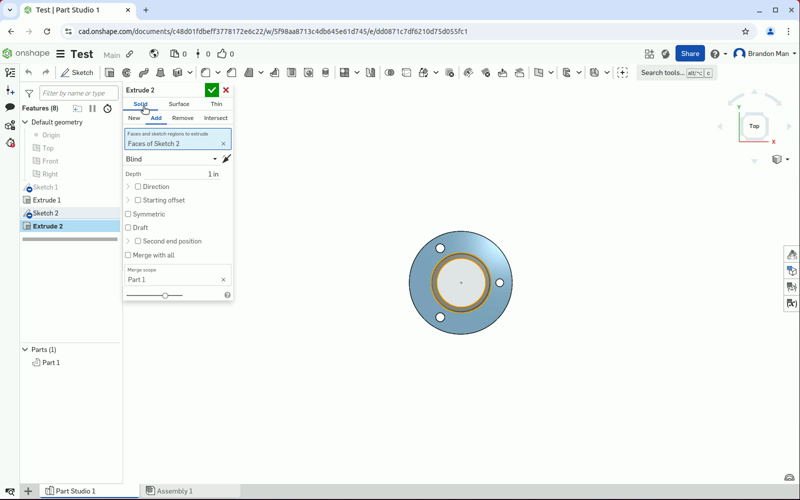
click(143, 106)
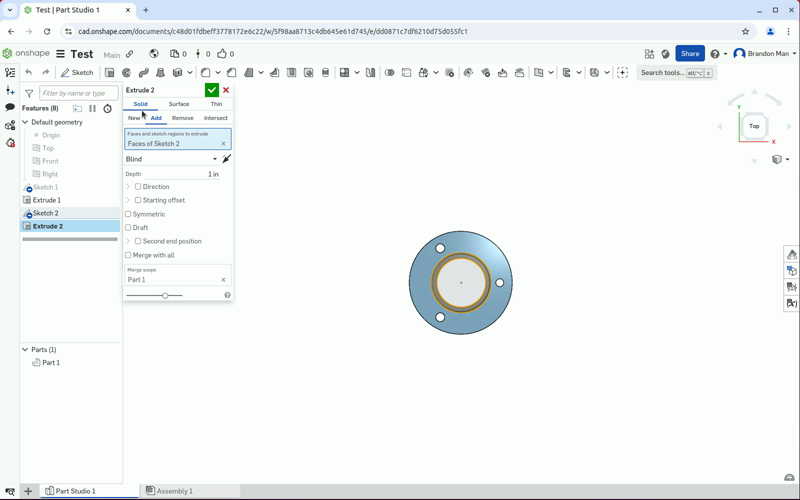
mouse_move(137, 120)
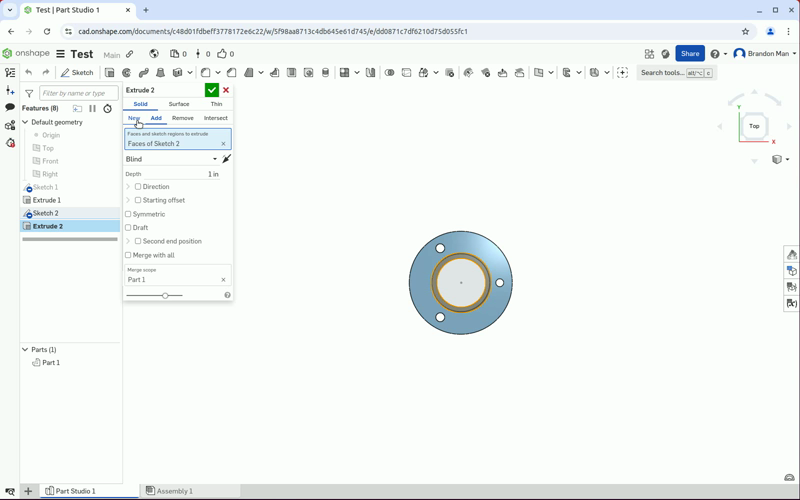
click(137, 120)
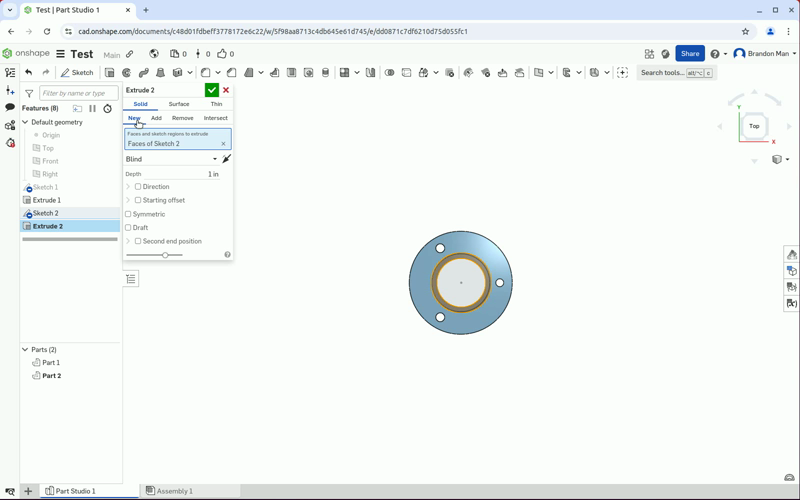
key(tab, 4)
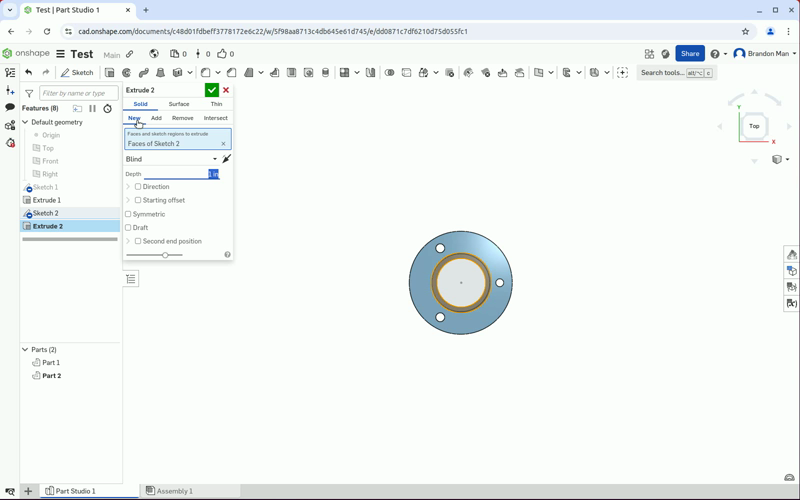
text(23.108)
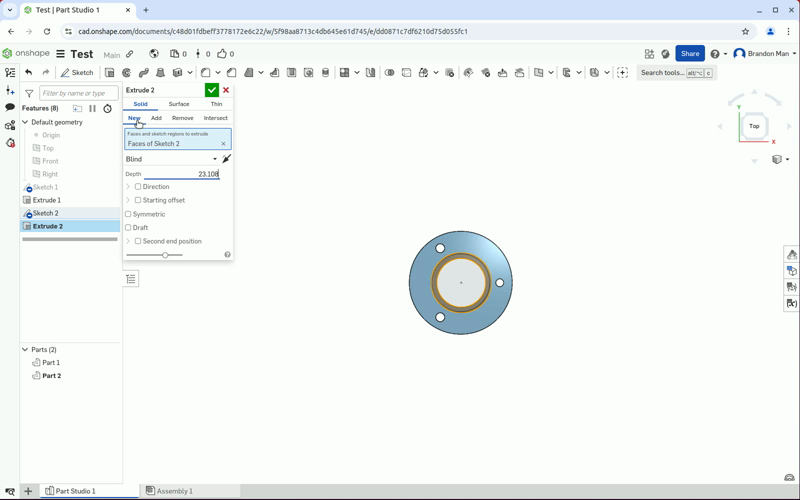
key(enter)
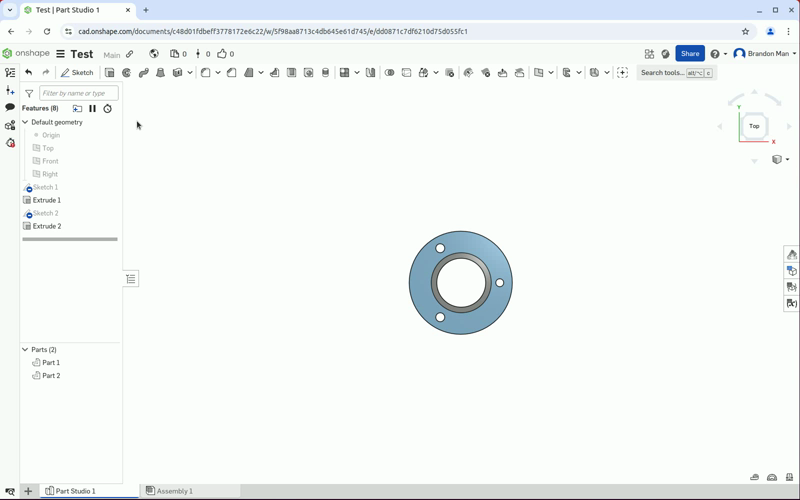
key(shift+h)
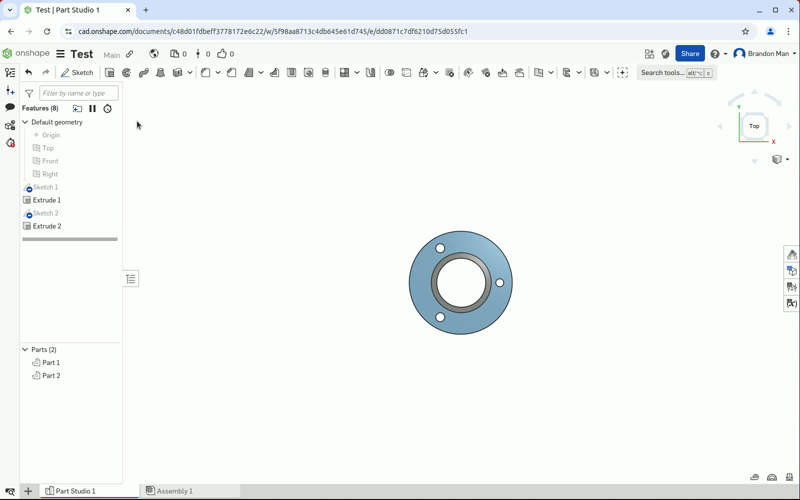
key(shift+h)
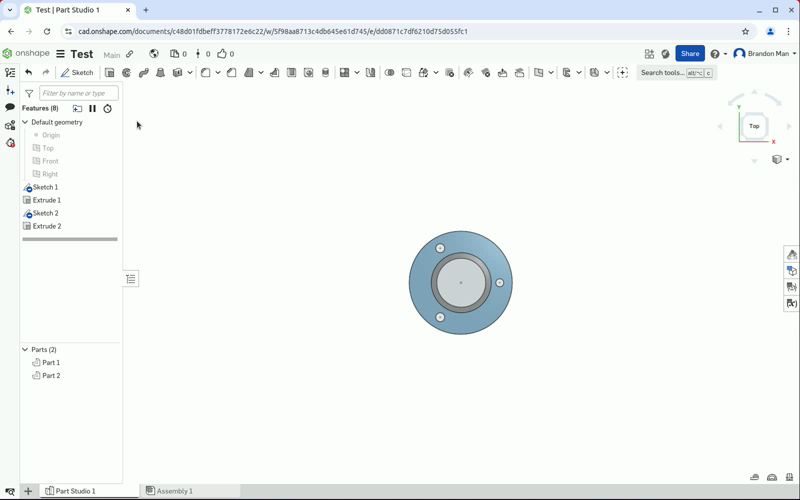
key(shift+7)
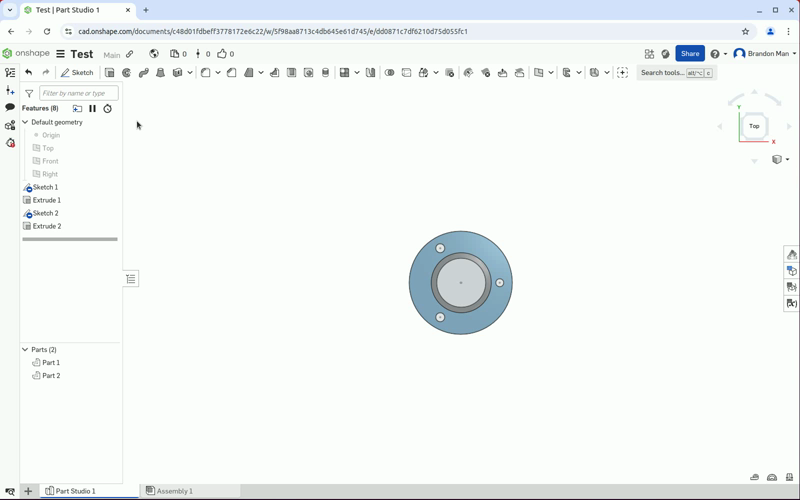
key(up, 3)
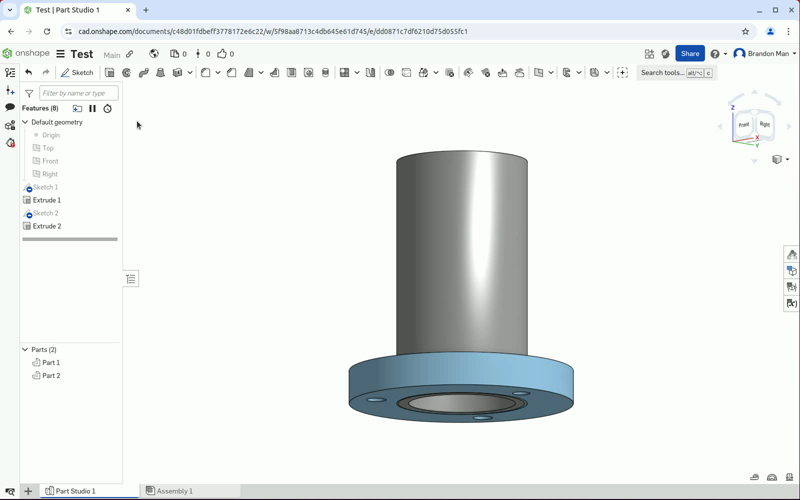
key(left, 3)
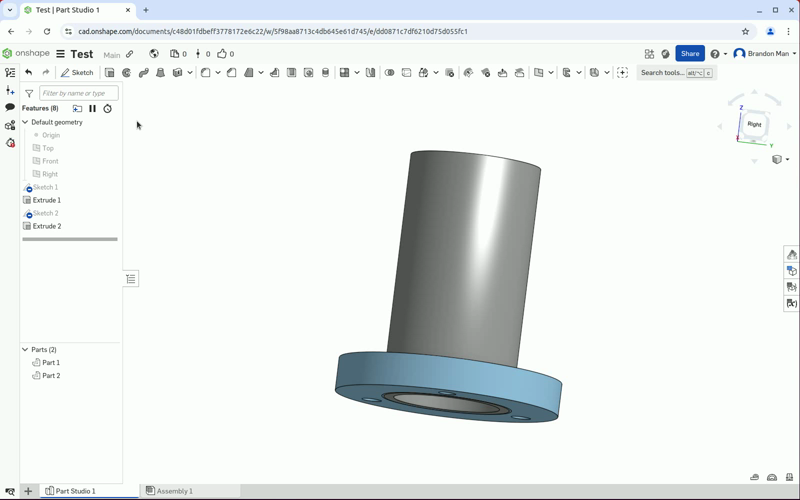
key(right, 3)
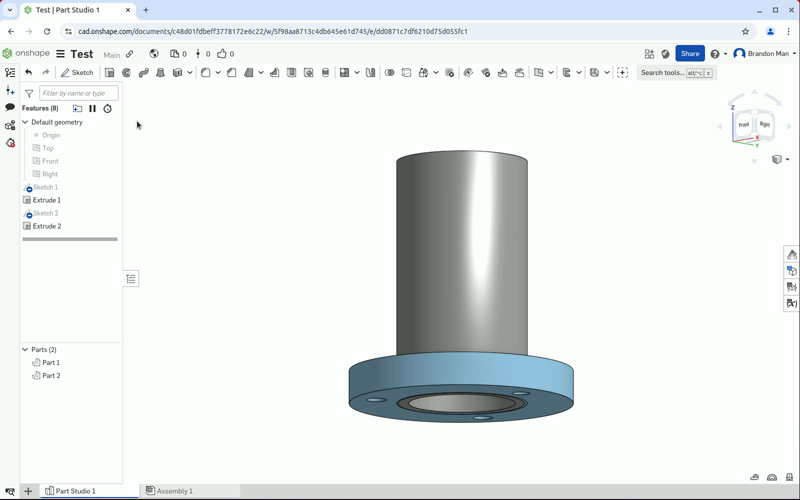
key(down, 3)
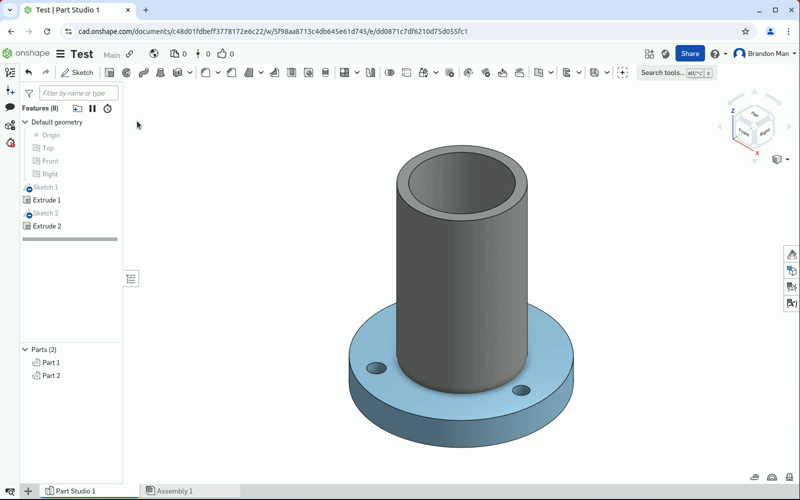
mouse_move(73, 189)
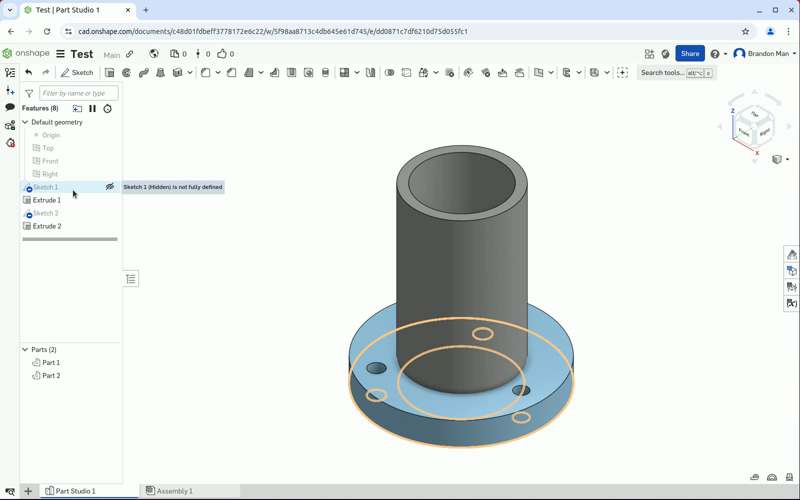
click(73, 189)